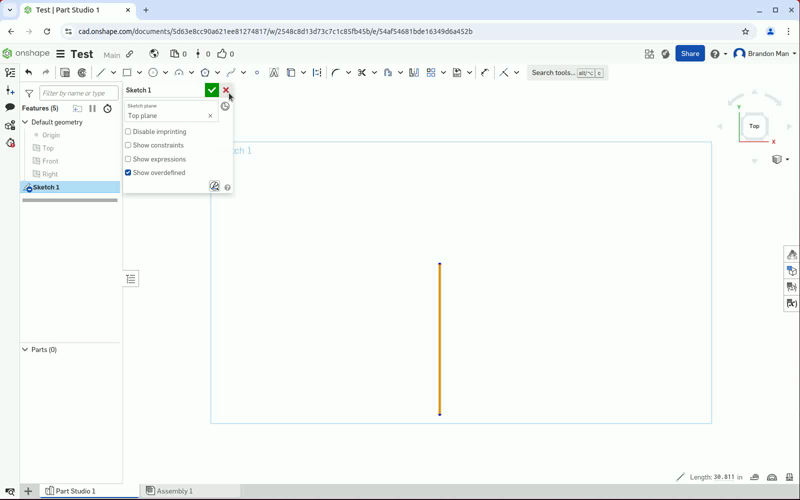
key(shift+h)
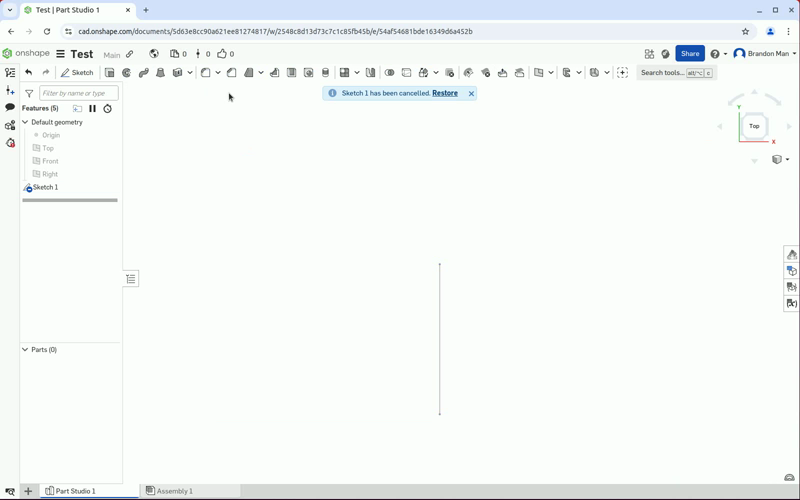
key(shift+s)
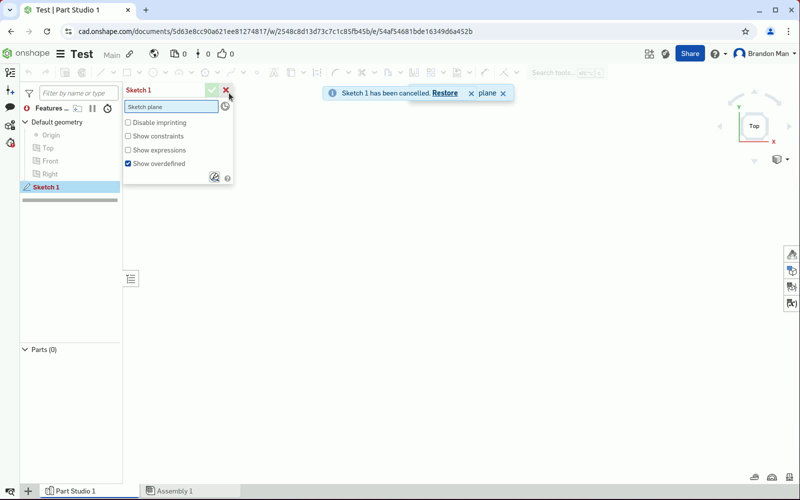
mouse_move(73, 150)
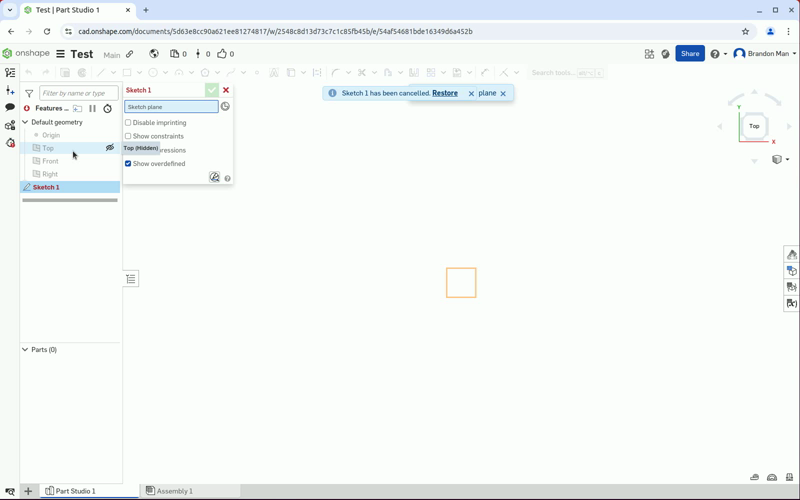
click(73, 150)
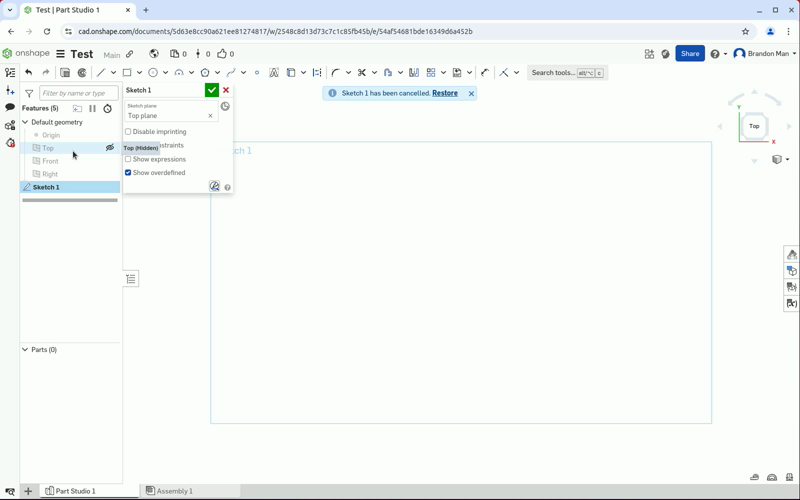
mouse_move(73, 352)
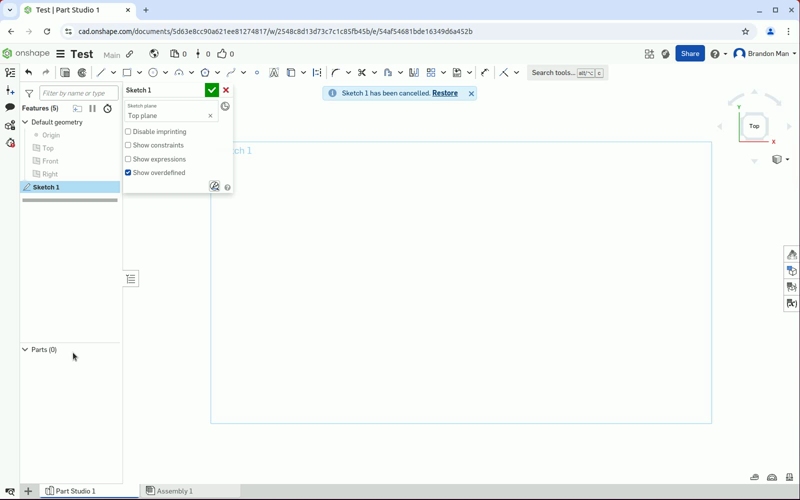
key(y)
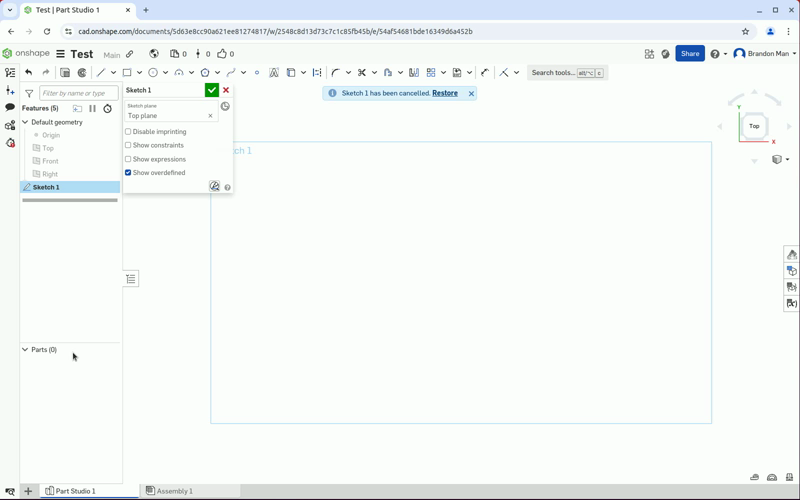
key(l)
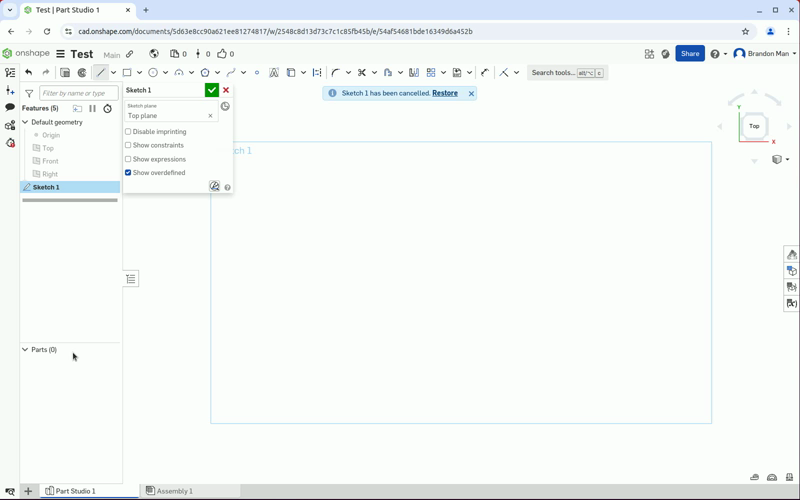
key_down(shift)
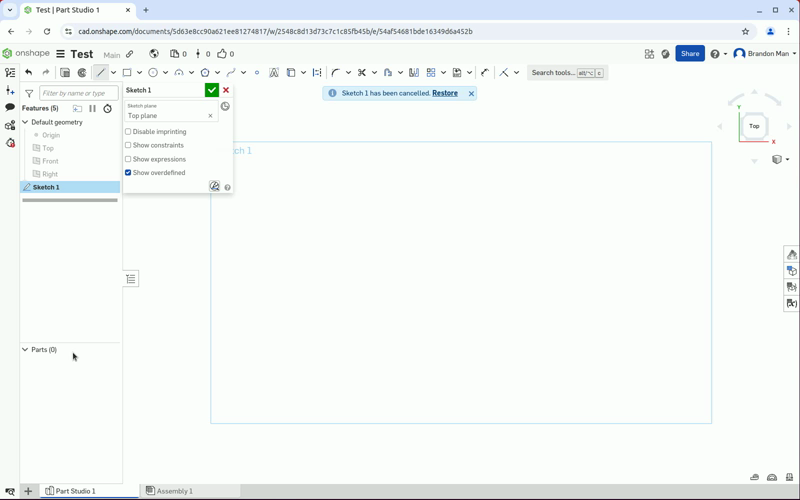
mouse_move(348, 335)
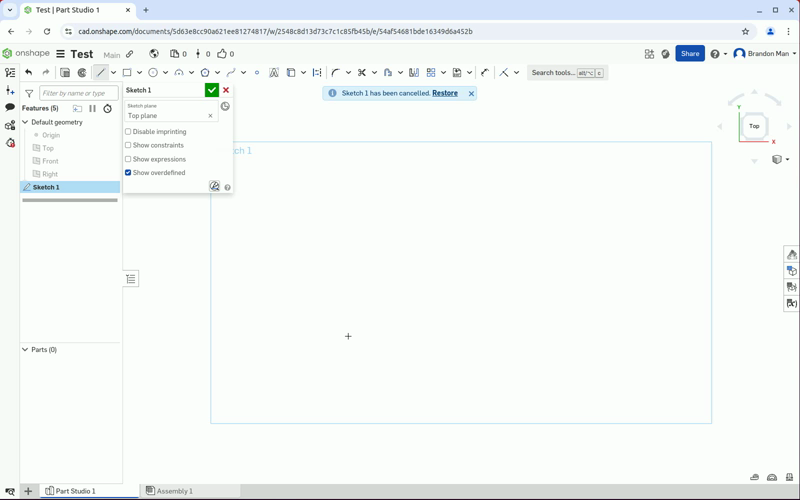
click(348, 335)
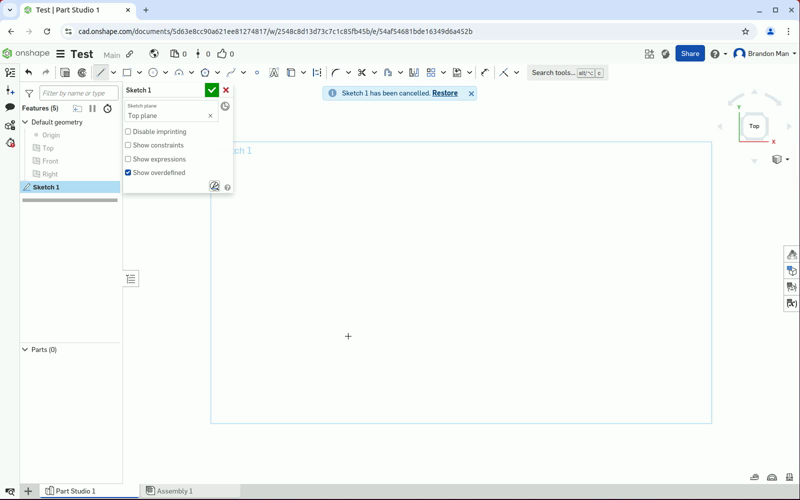
key_up(shift)
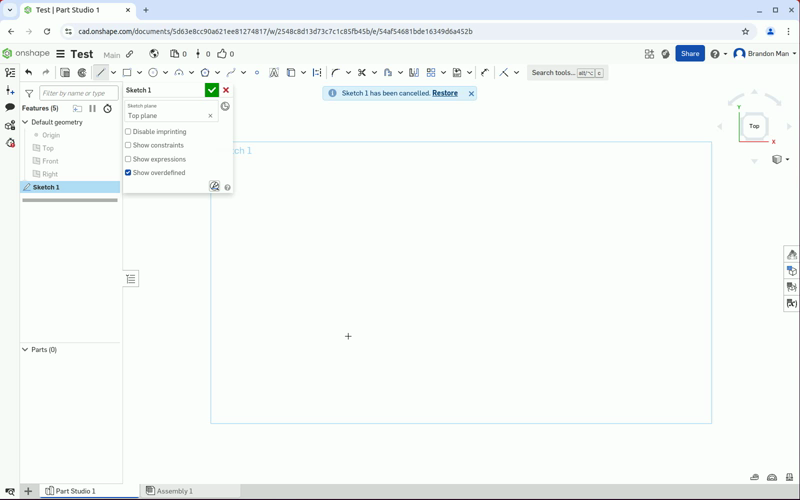
key_down(shift)
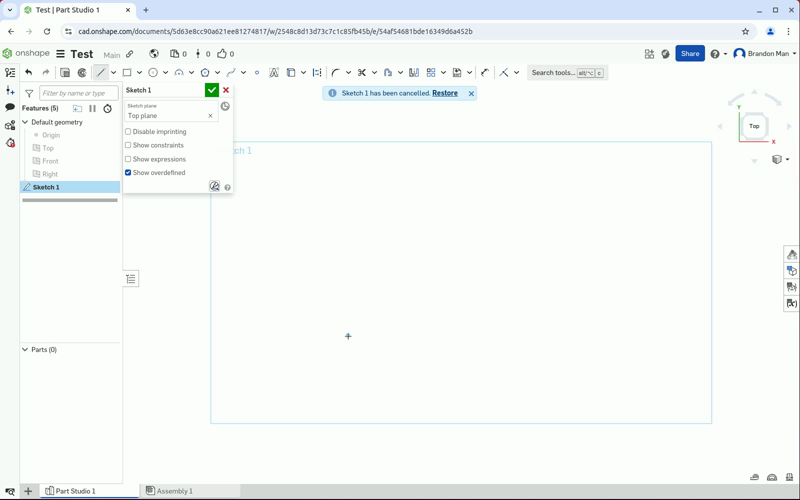
mouse_move(518, 335)
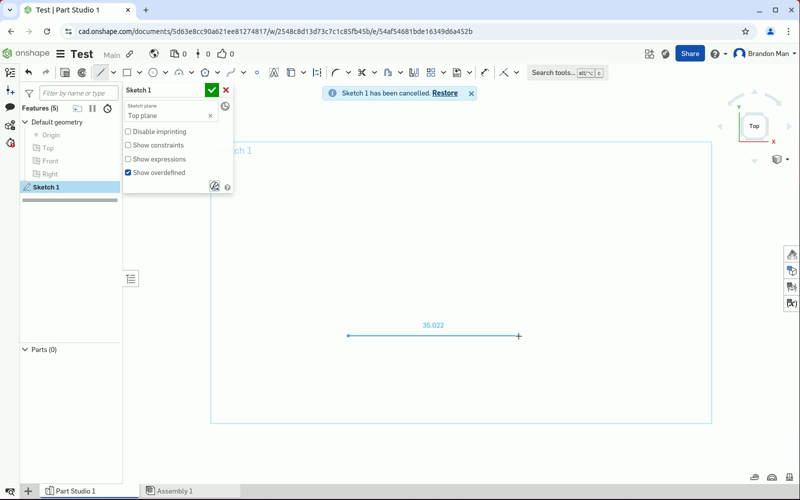
click(518, 335)
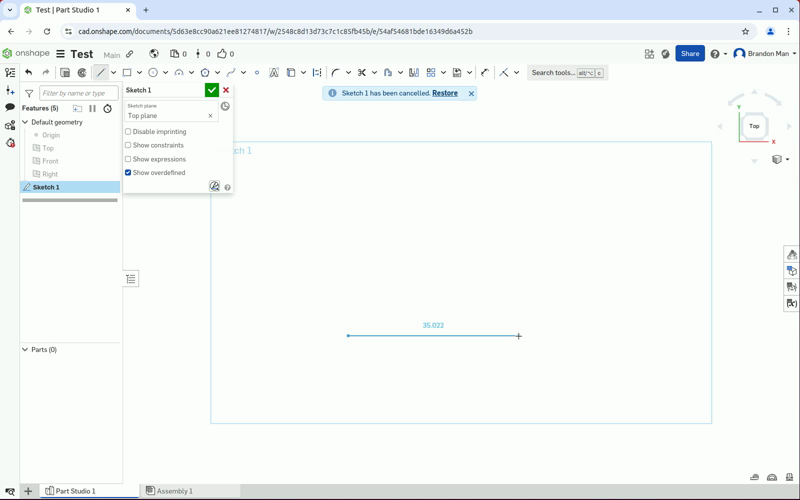
key_up(shift)
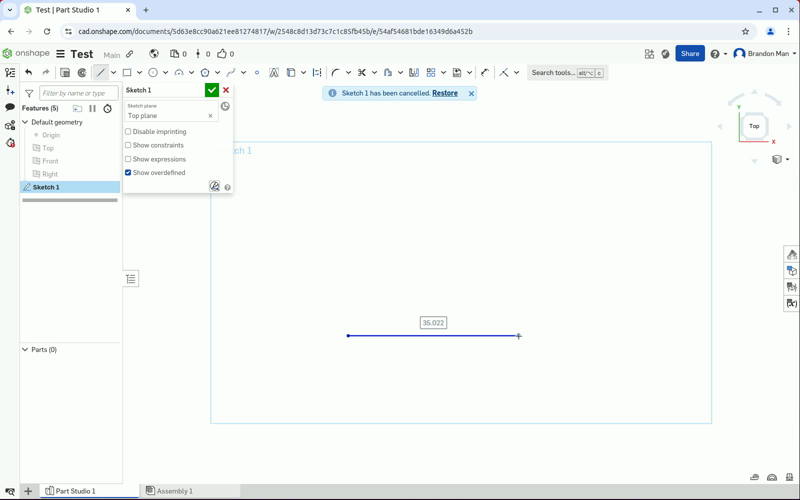
key_down(shift)
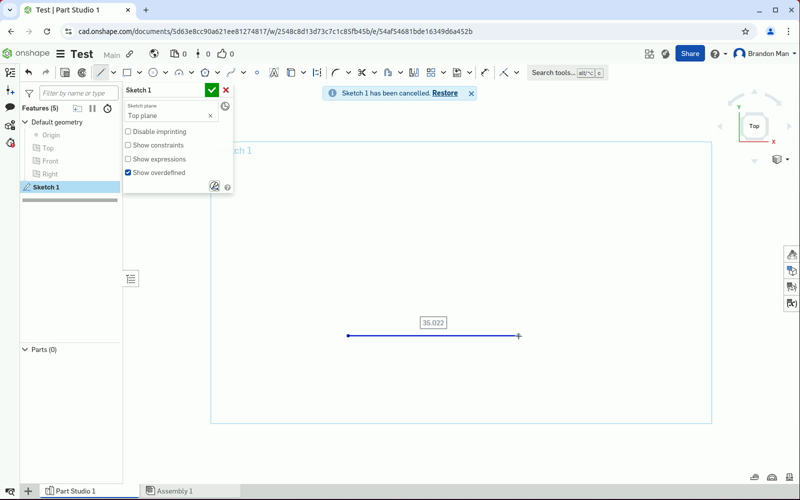
mouse_move(518, 226)
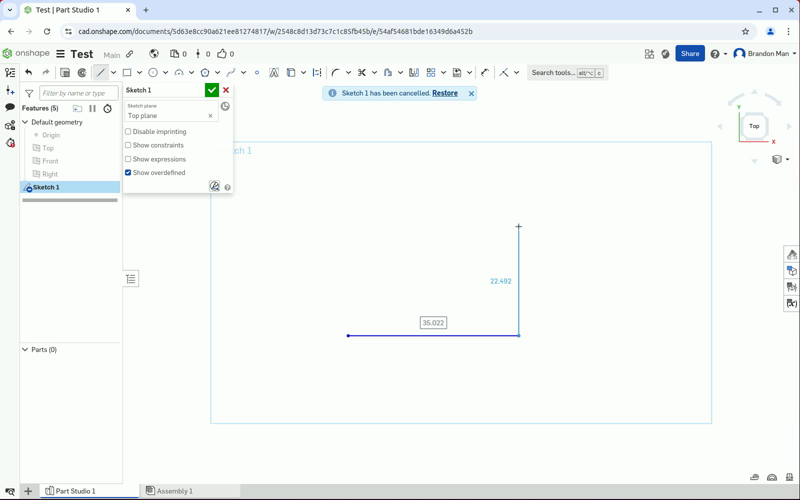
click(518, 226)
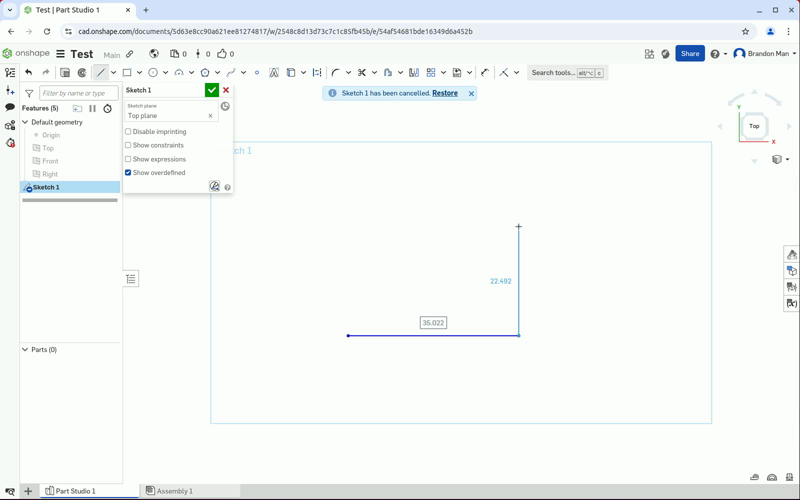
key_up(shift)
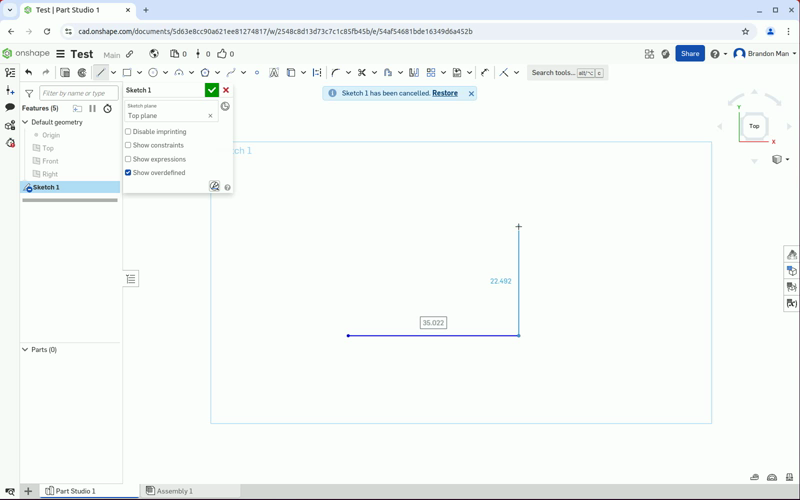
key_down(shift)
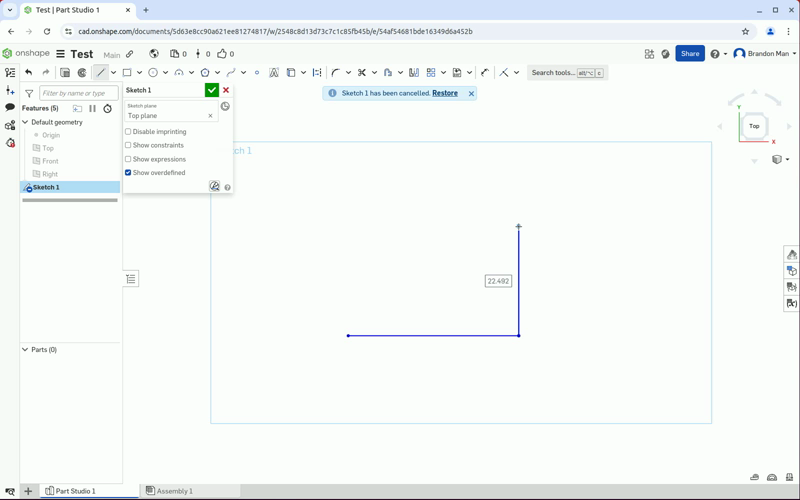
mouse_move(348, 226)
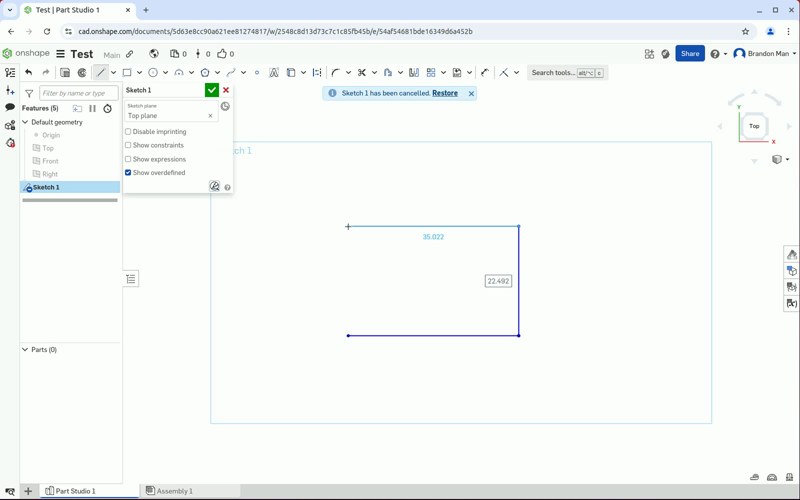
click(348, 226)
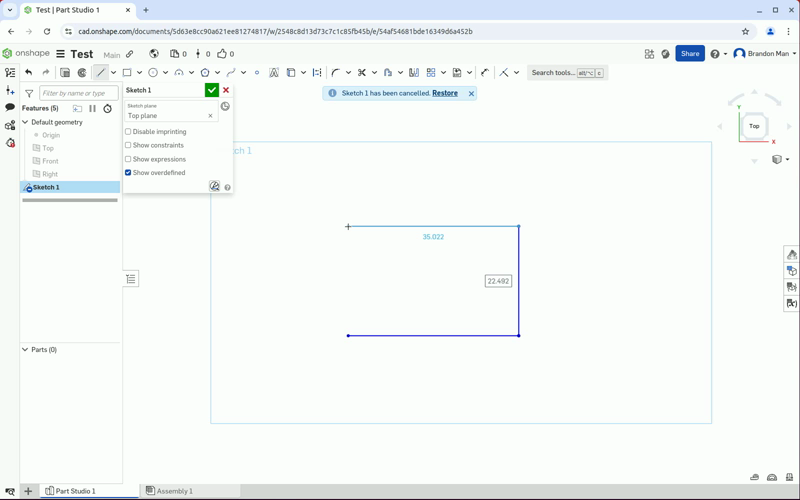
key_up(shift)
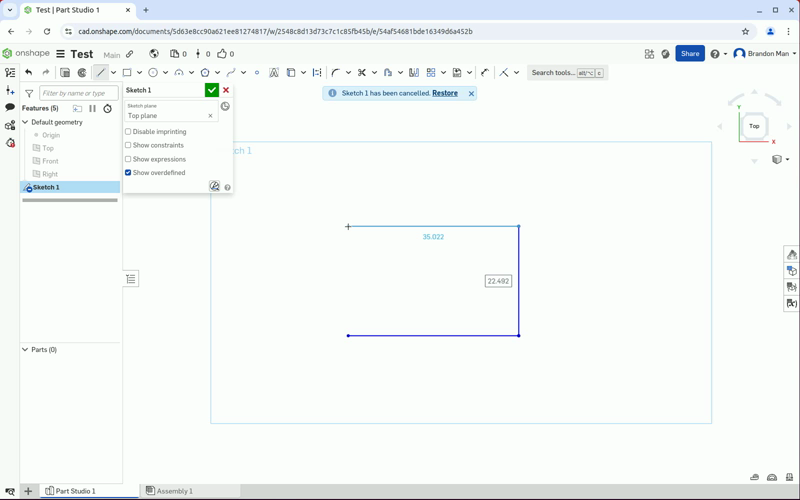
key_down(shift)
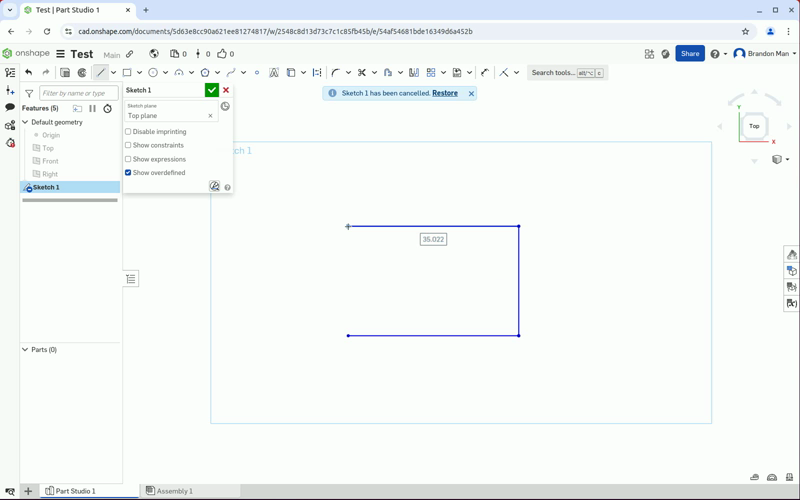
mouse_move(348, 335)
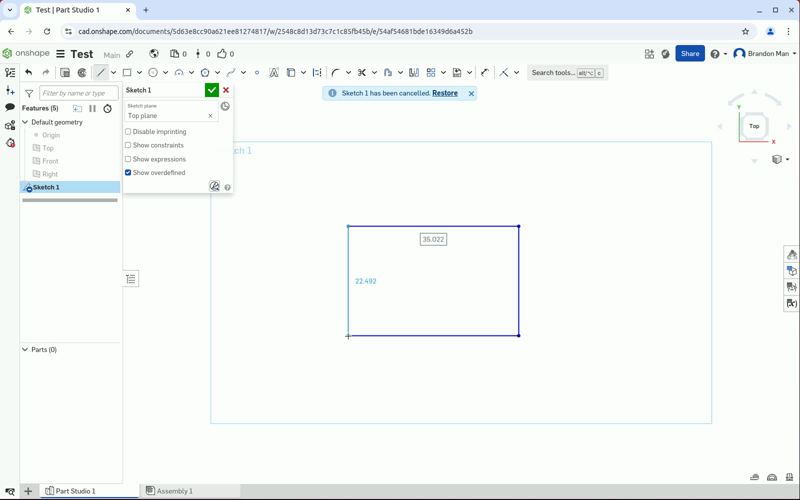
key_up(shift)
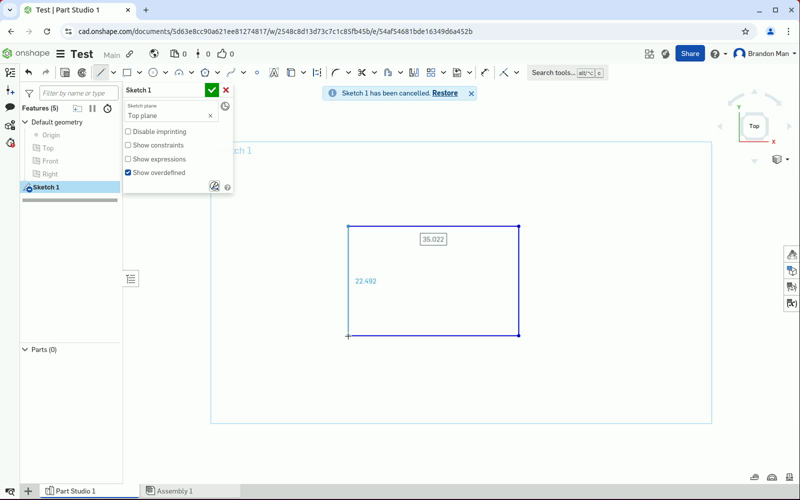
click(348, 335)
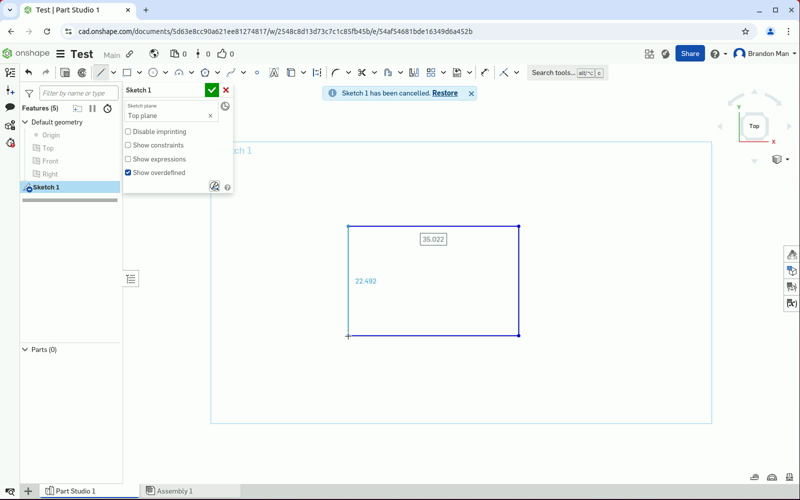
key(esc)
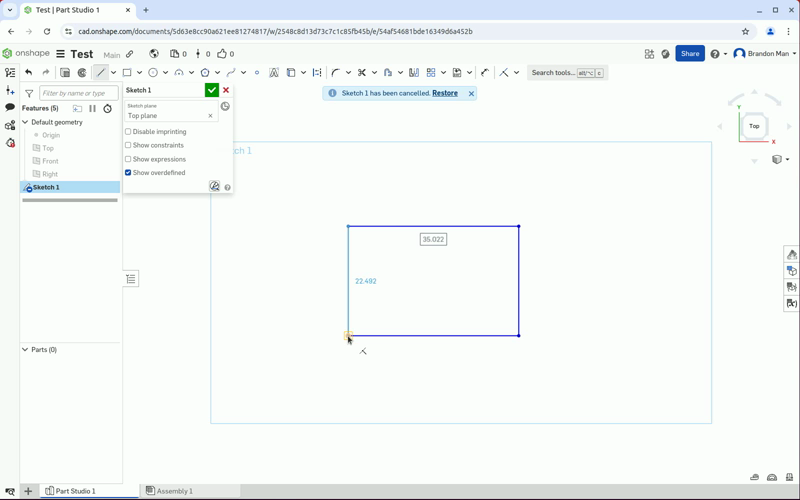
mouse_move(462, 298)
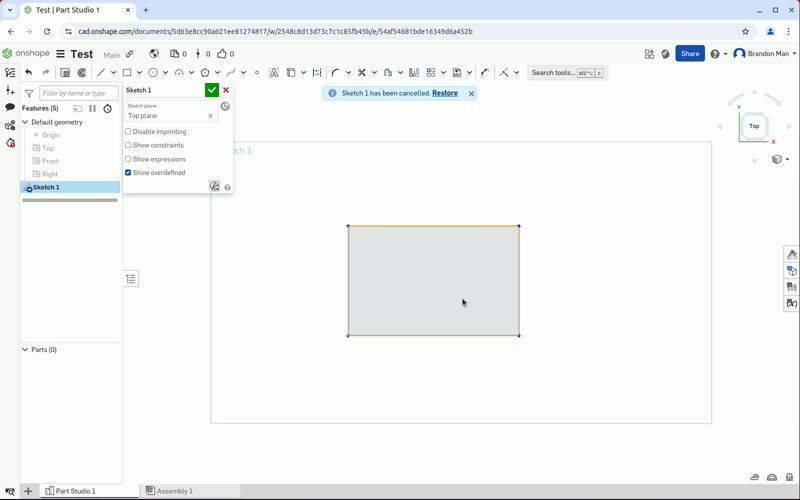
click(462, 298)
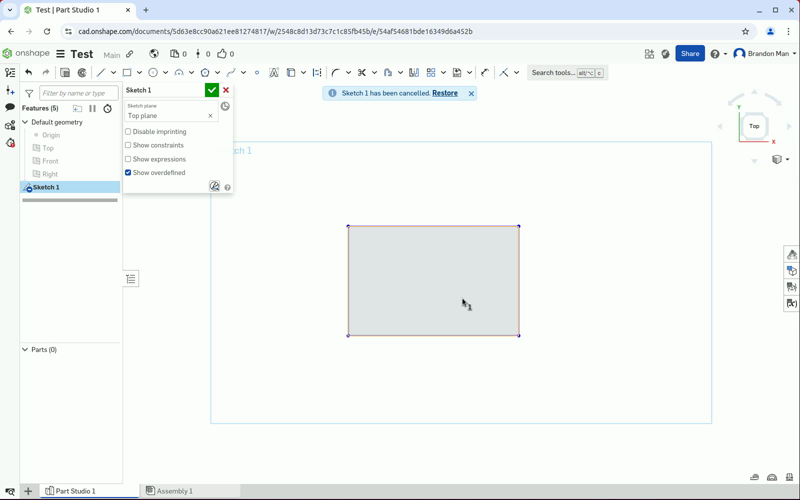
mouse_move(73, 352)
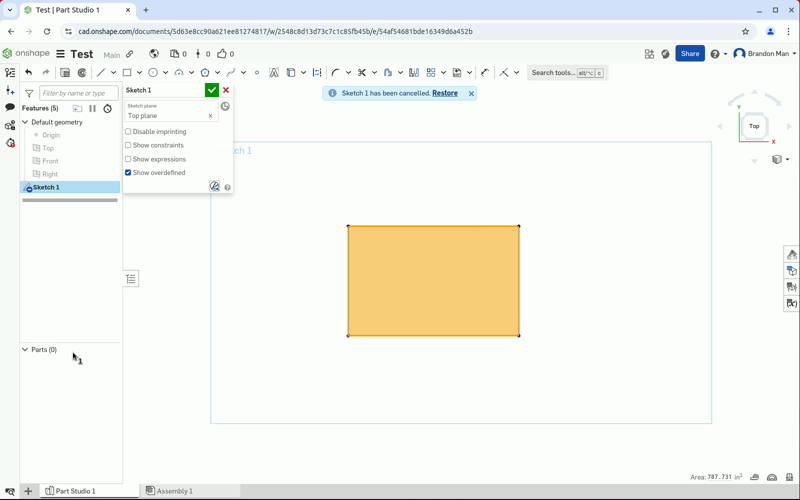
key(shift+y)
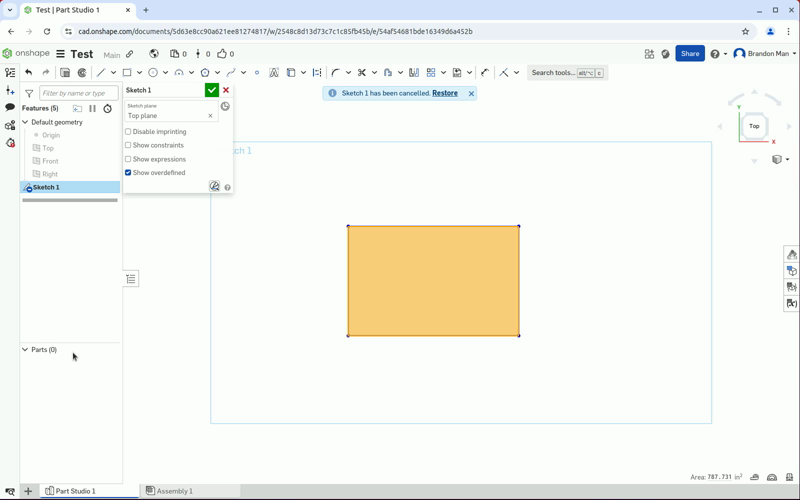
key(shift+e)
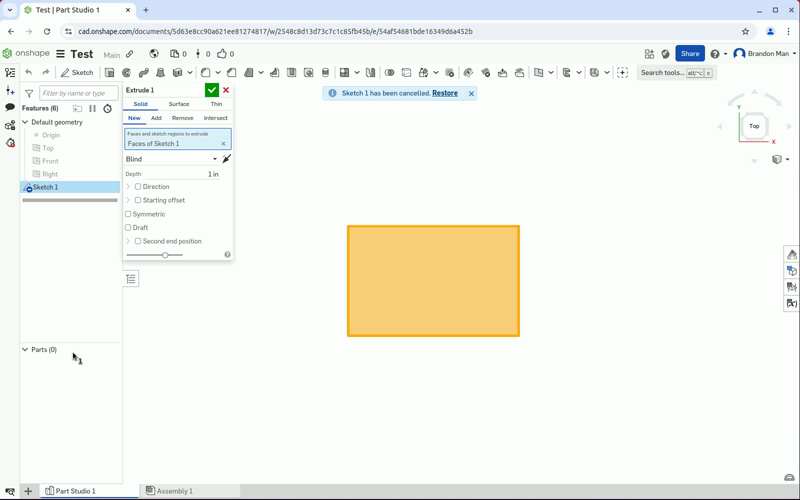
mouse_move(143, 106)
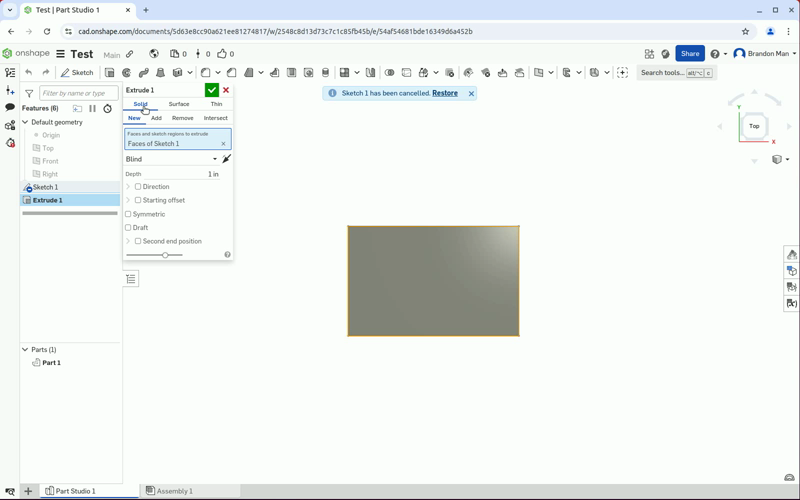
click(143, 106)
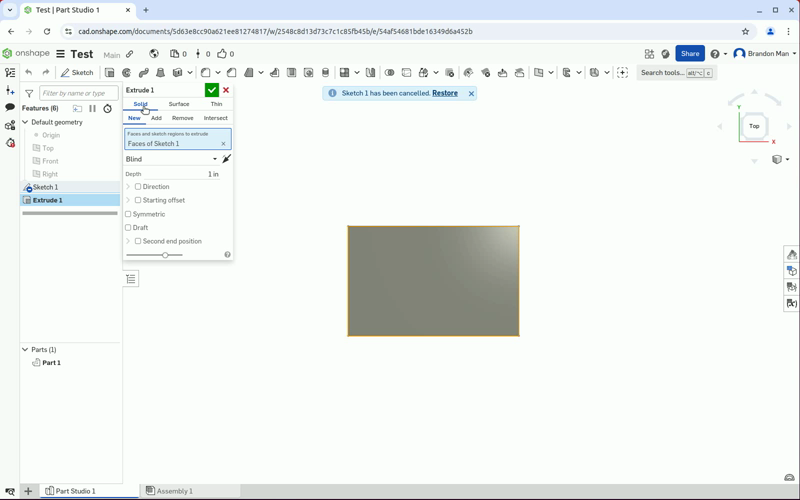
mouse_move(137, 120)
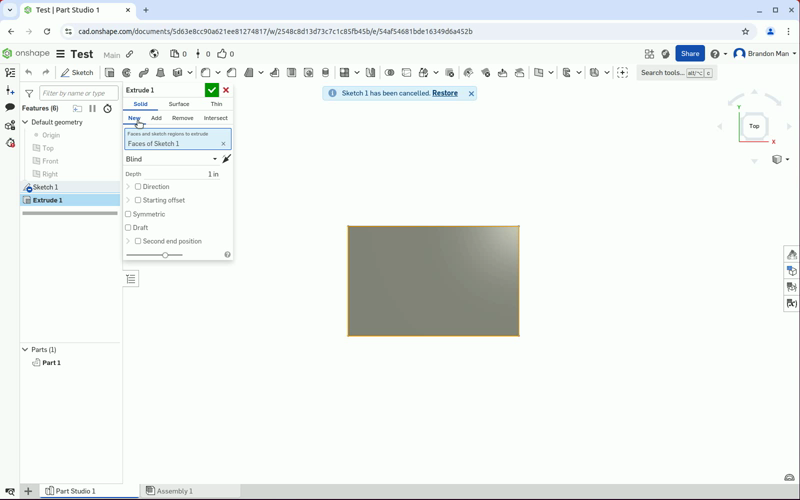
click(137, 120)
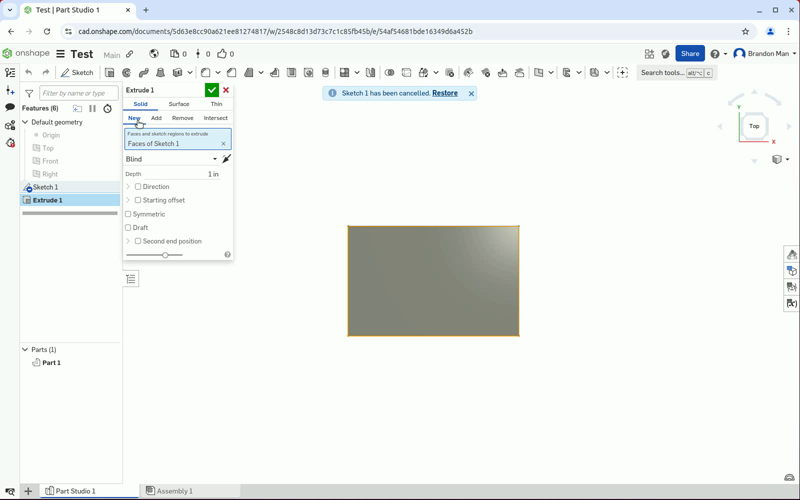
key(tab, 4)
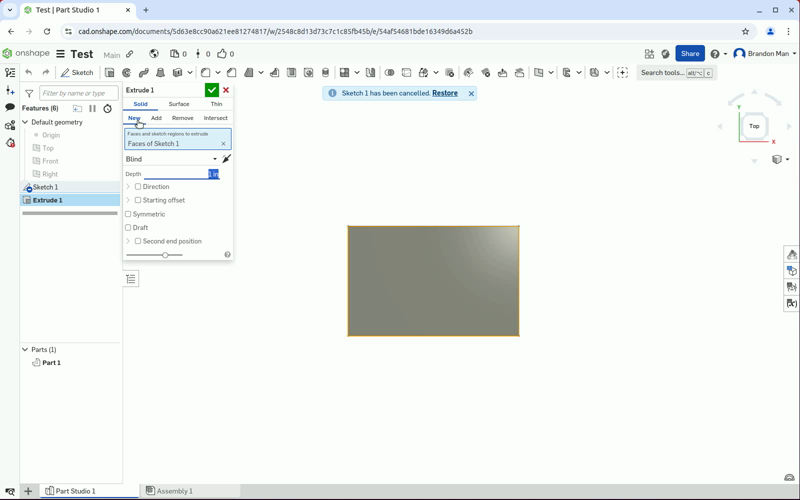
text(6.981)
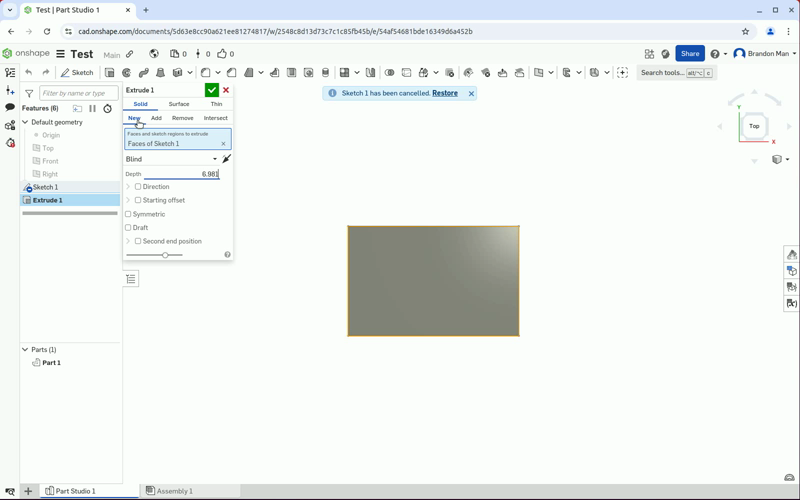
key(enter)
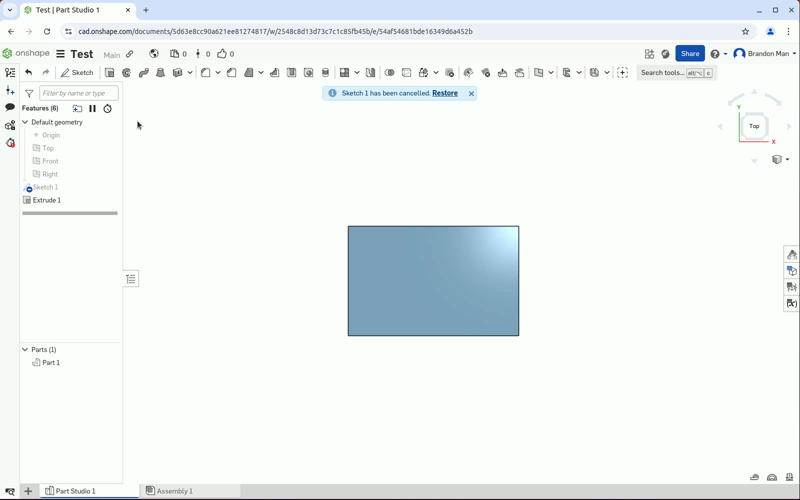
key(shift+h)
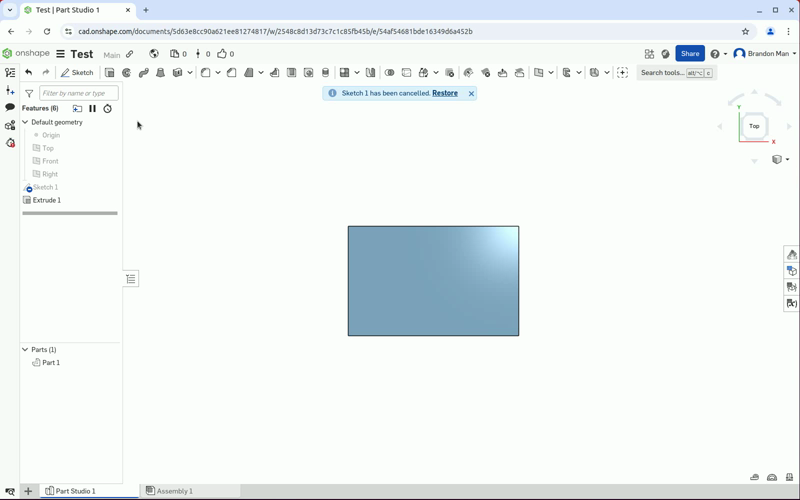
key(shift+h)
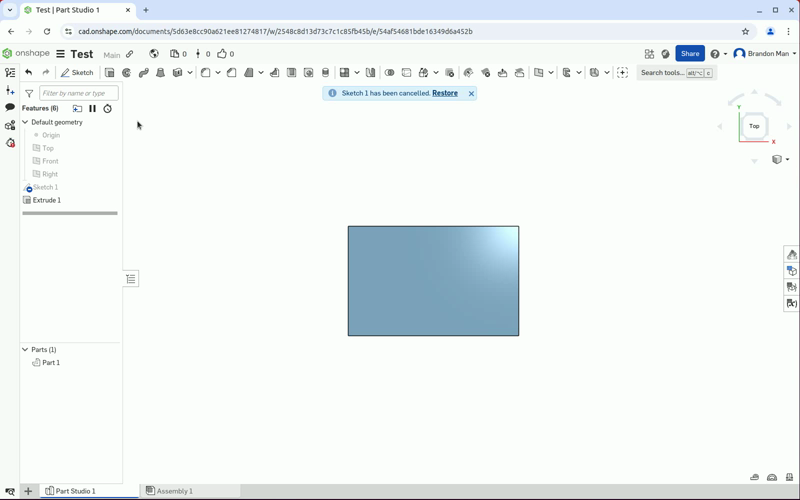
mouse_move(73, 189)
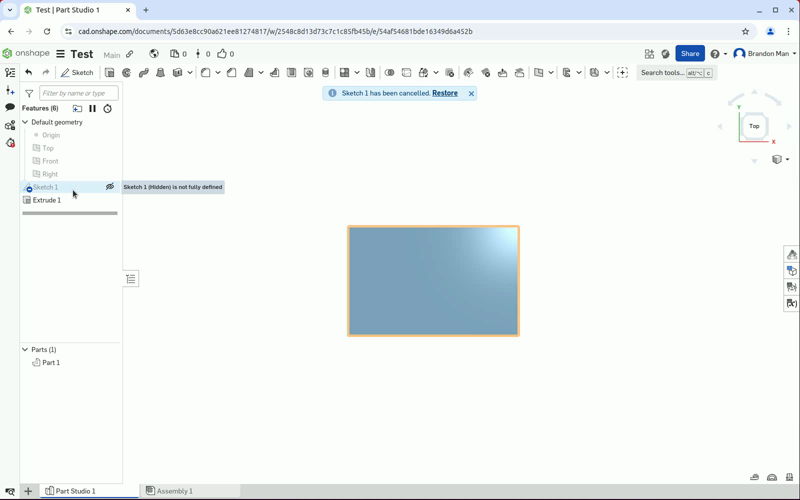
click(73, 189)
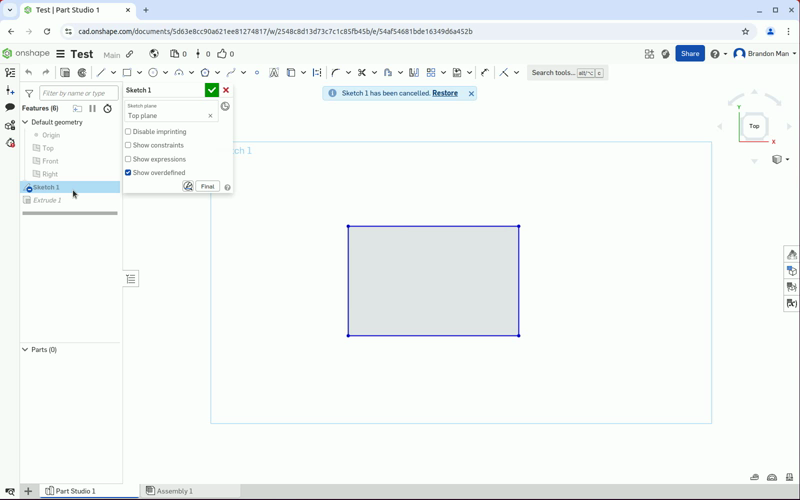
mouse_move(229, 92)
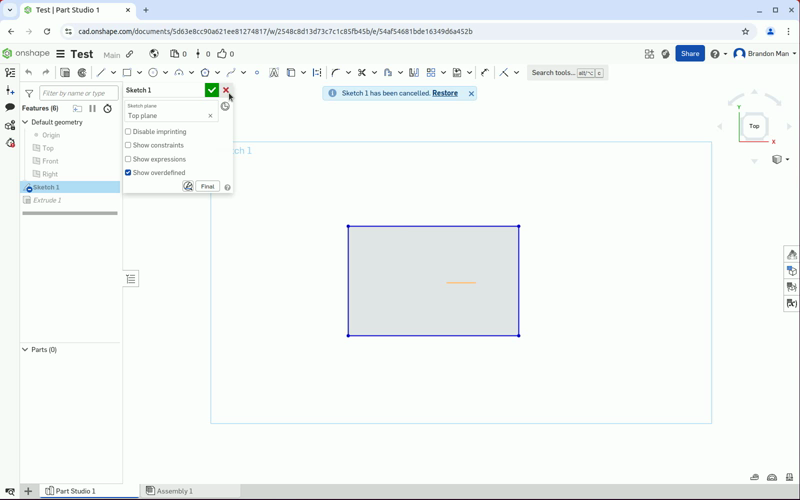
click(229, 92)
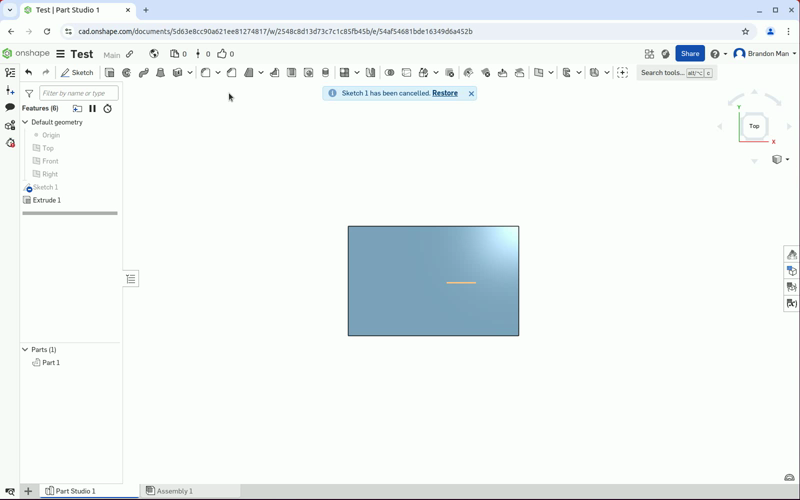
mouse_move(73, 352)
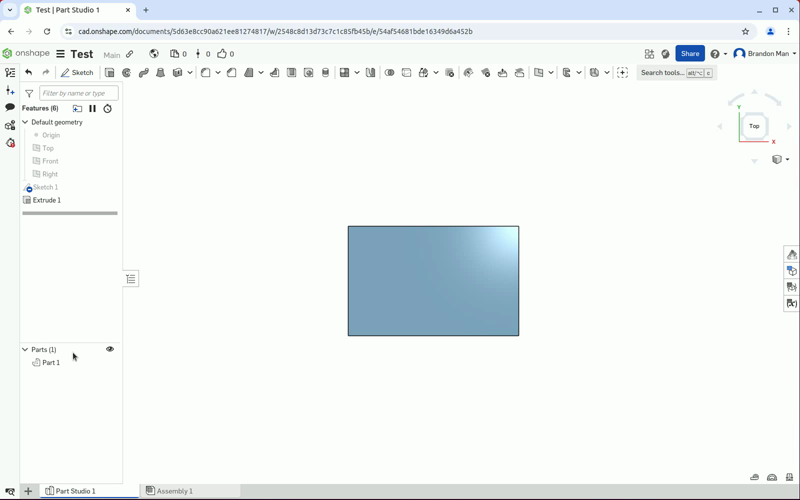
key(y)
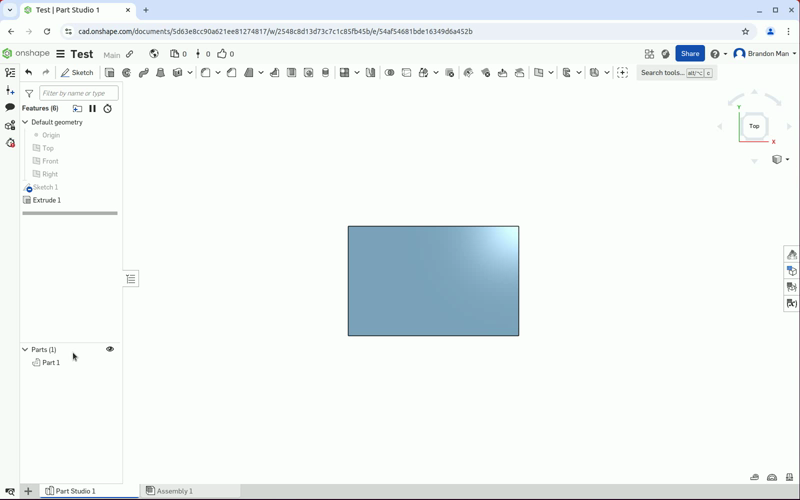
key(shift+p)
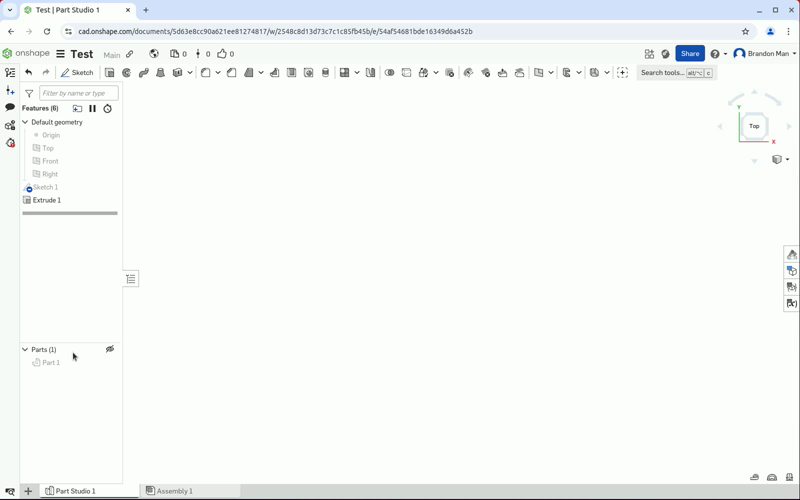
key(space)
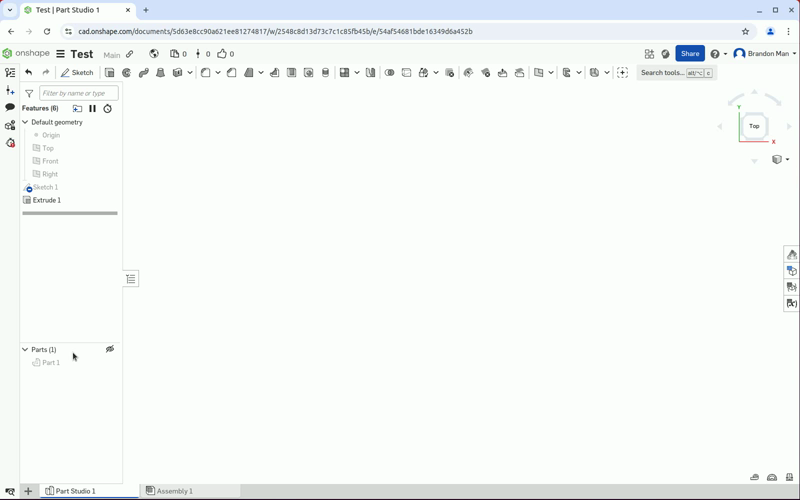
key_down(shift)
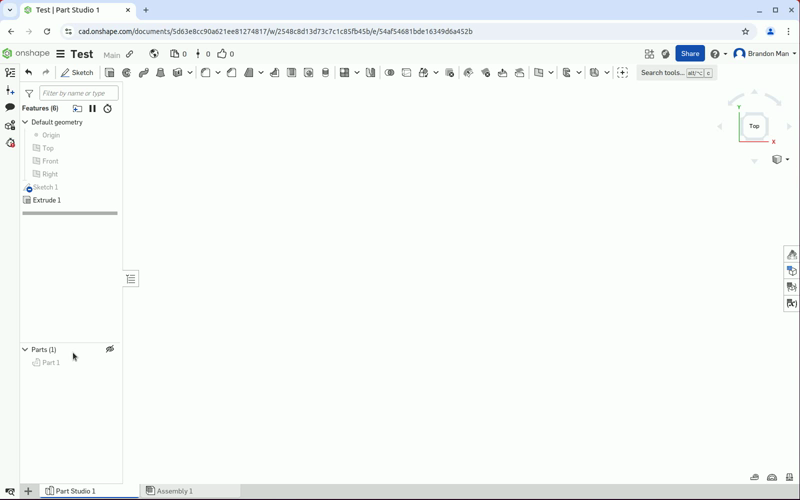
key(up)
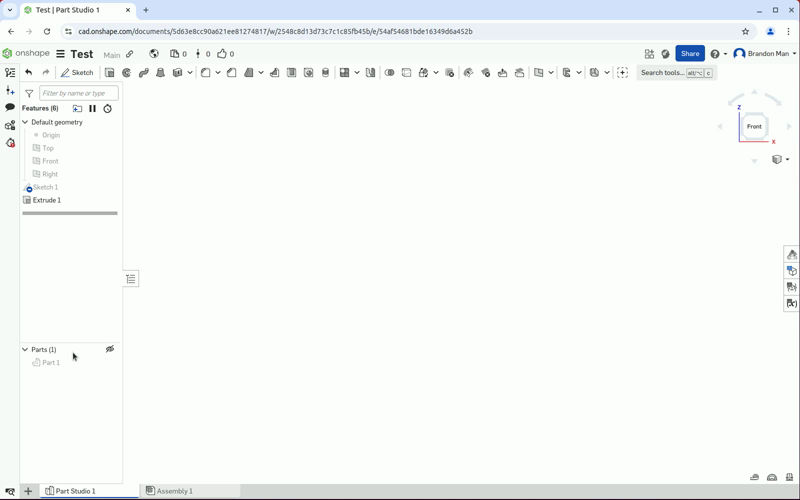
key_up(shift)
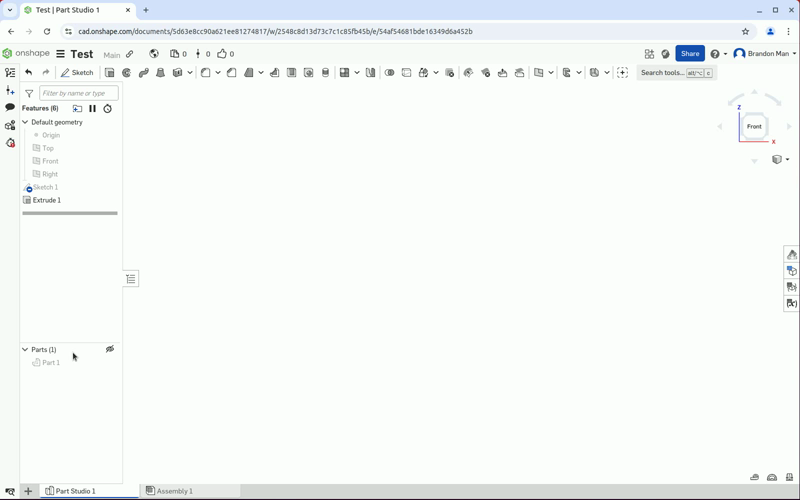
key(space)
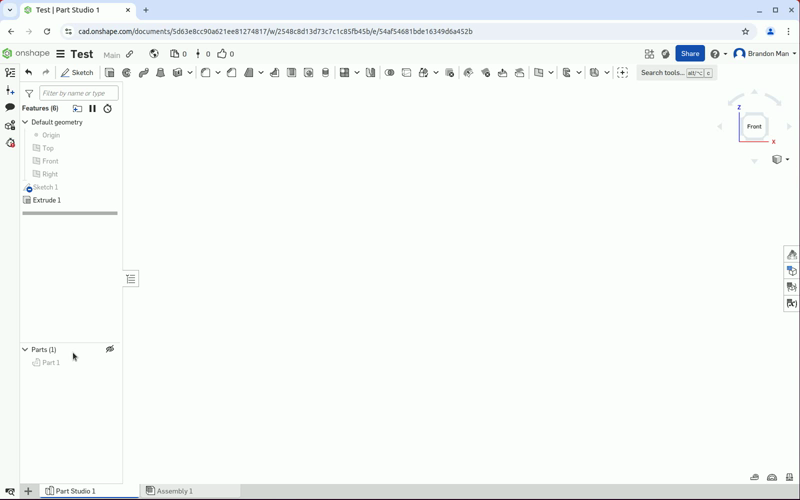
key_down(shift)
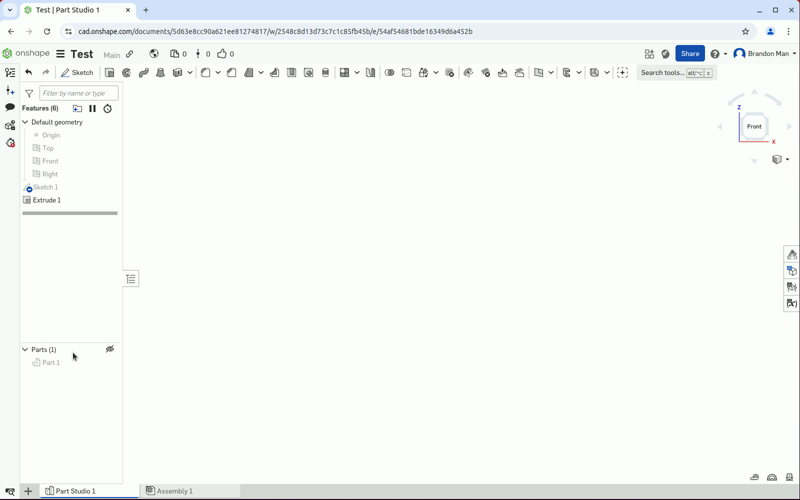
key(left)
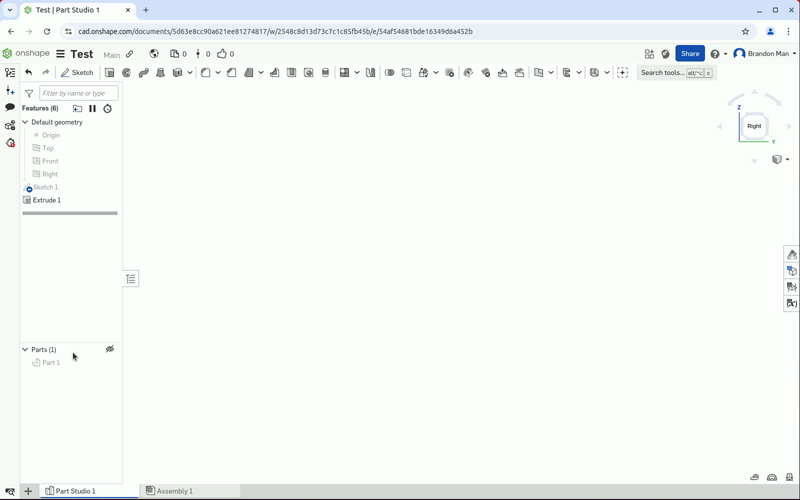
key_up(shift)
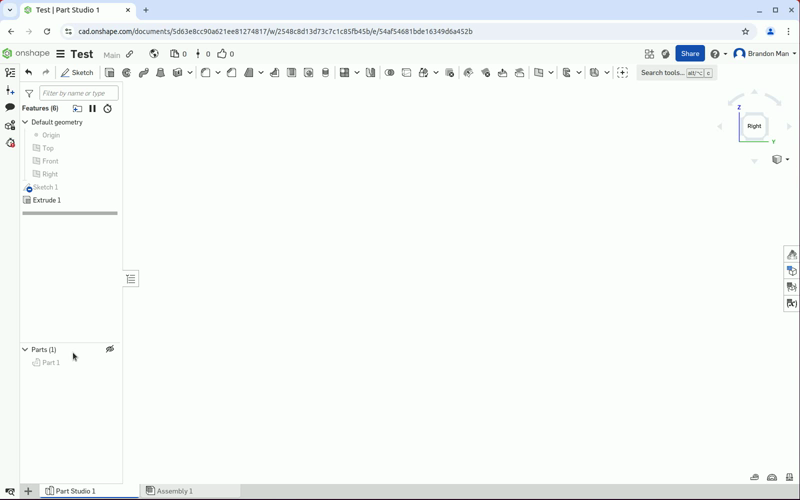
mouse_move(73, 352)
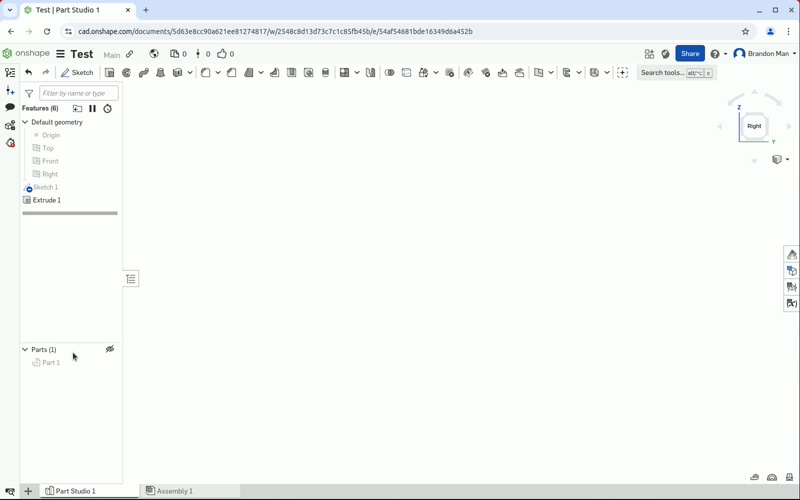
key(shift+y)
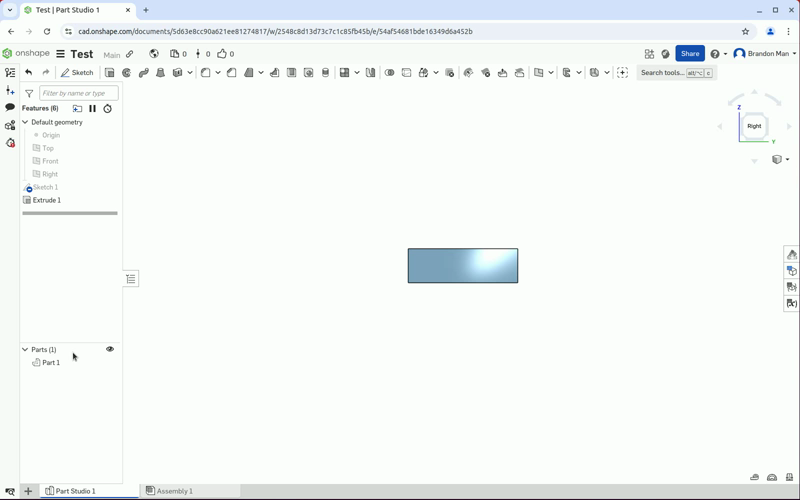
mouse_move(541, 75)
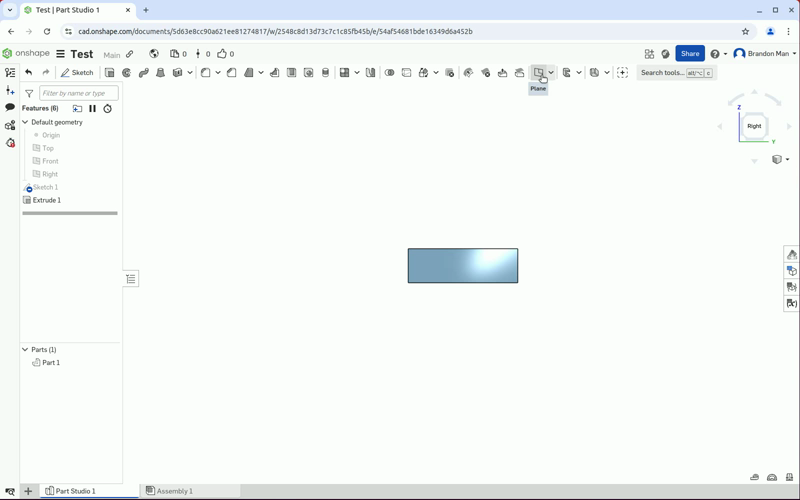
click(541, 75)
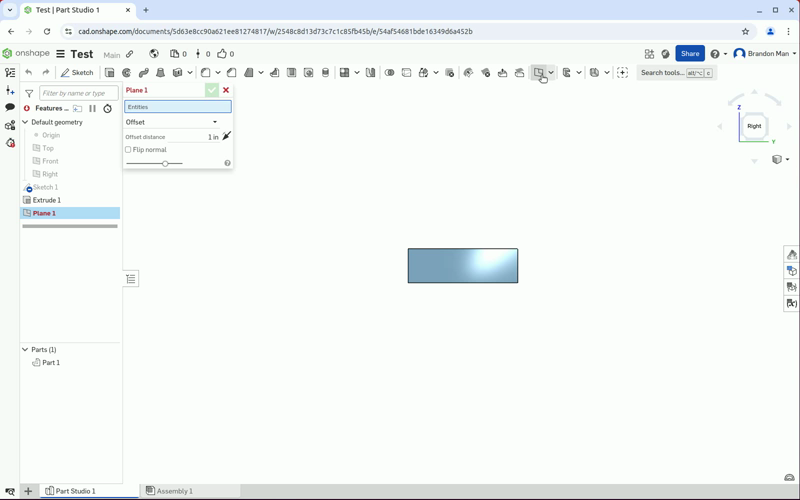
mouse_move(73, 176)
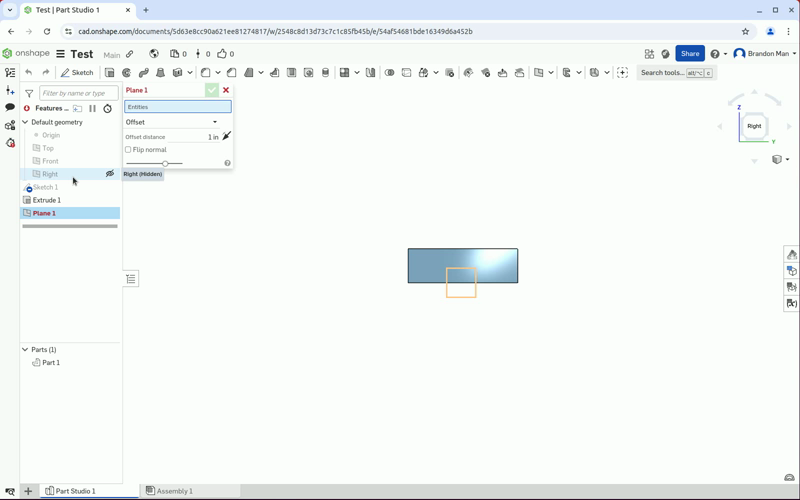
click(73, 176)
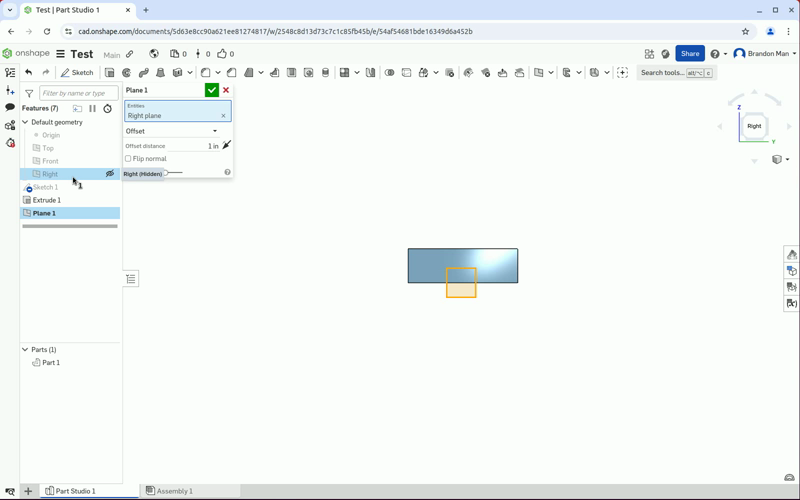
key(tab, 2)
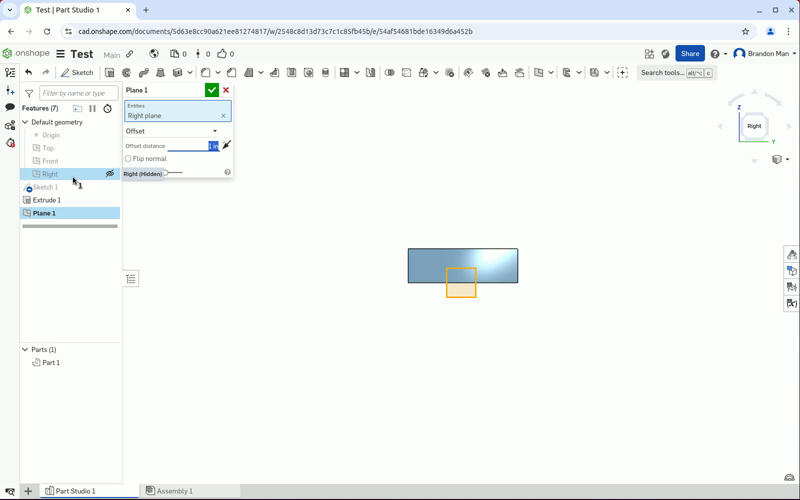
text(12.047)
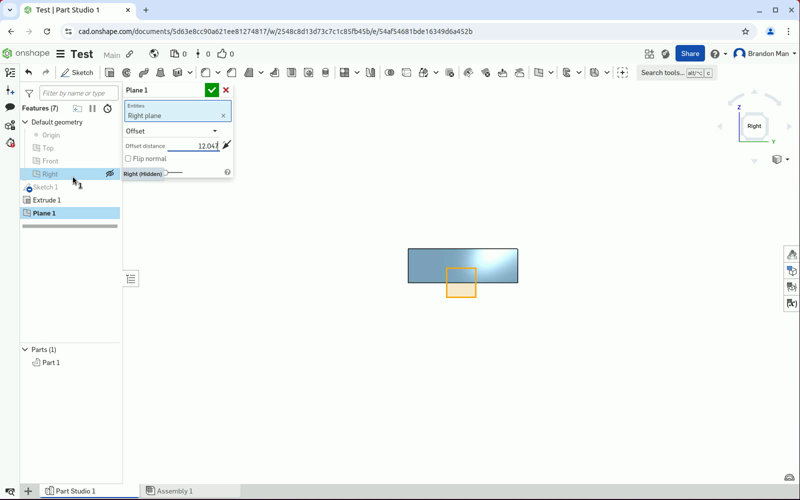
key(enter, 2)
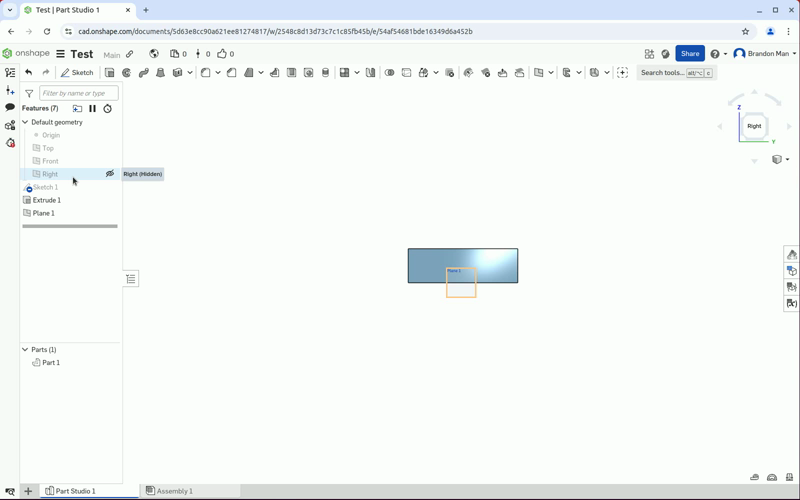
key(shift+s)
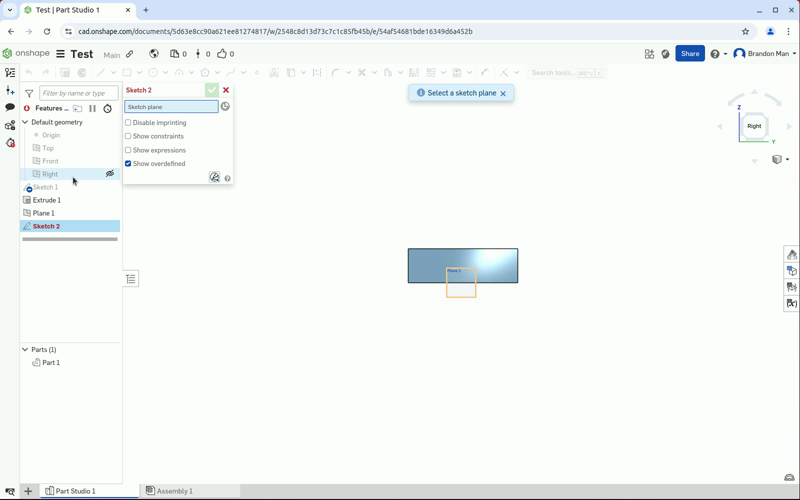
mouse_move(73, 215)
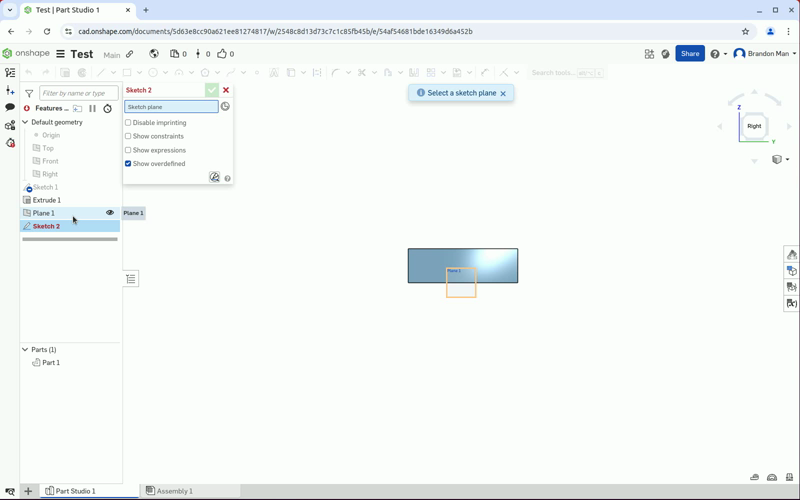
click(73, 215)
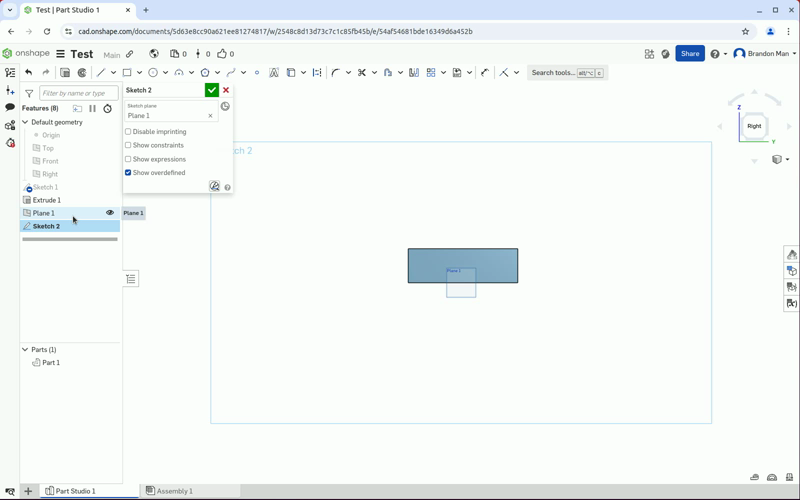
mouse_move(73, 352)
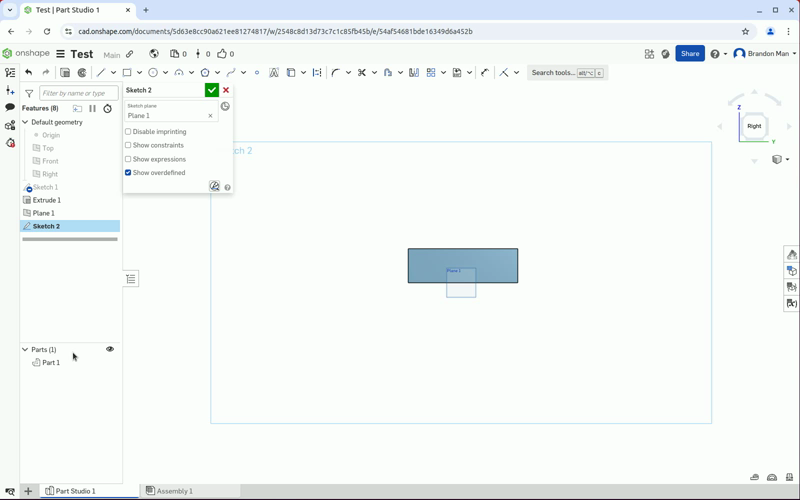
key(y)
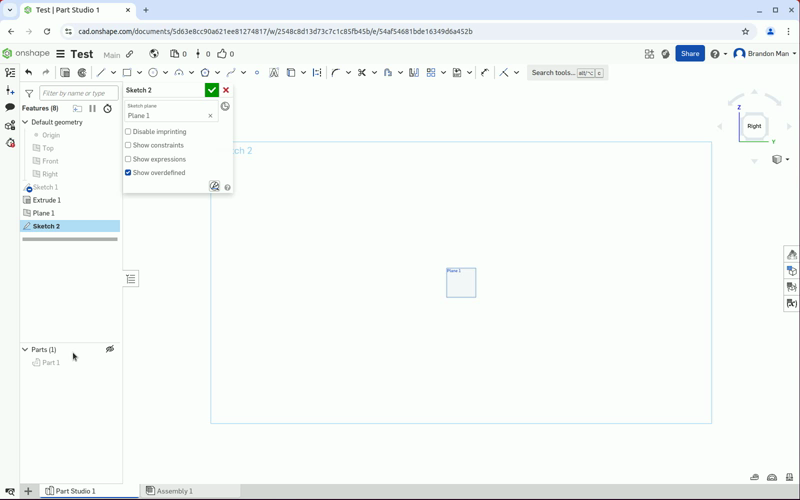
key(l)
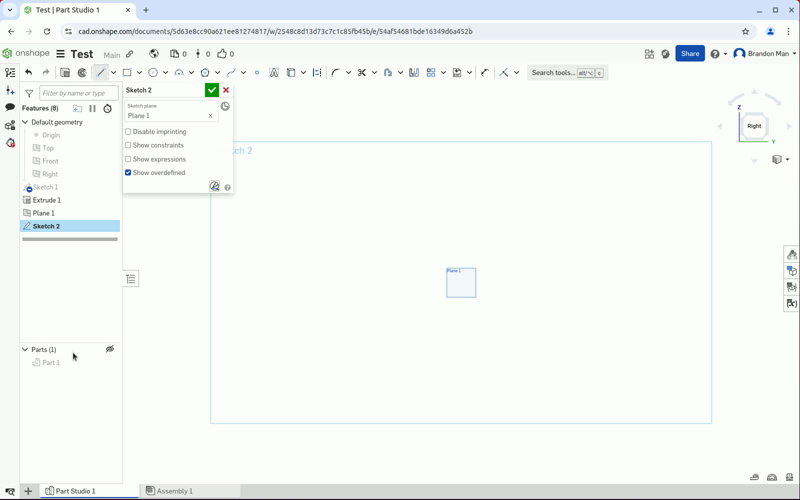
key_down(shift)
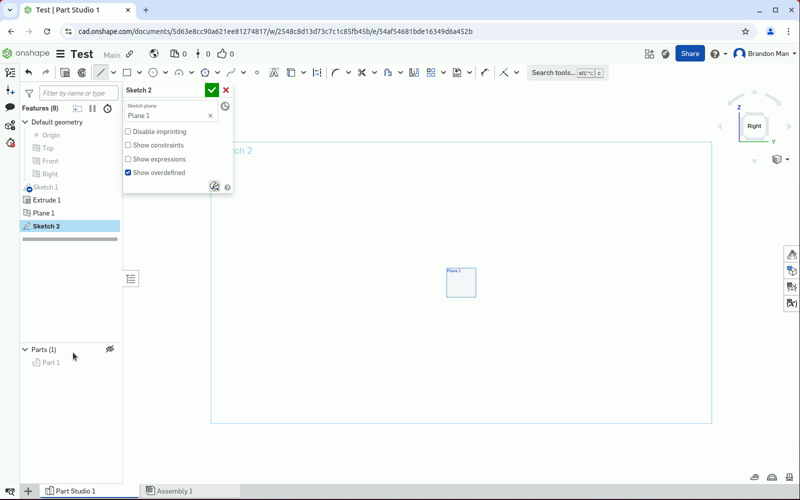
mouse_move(411, 276)
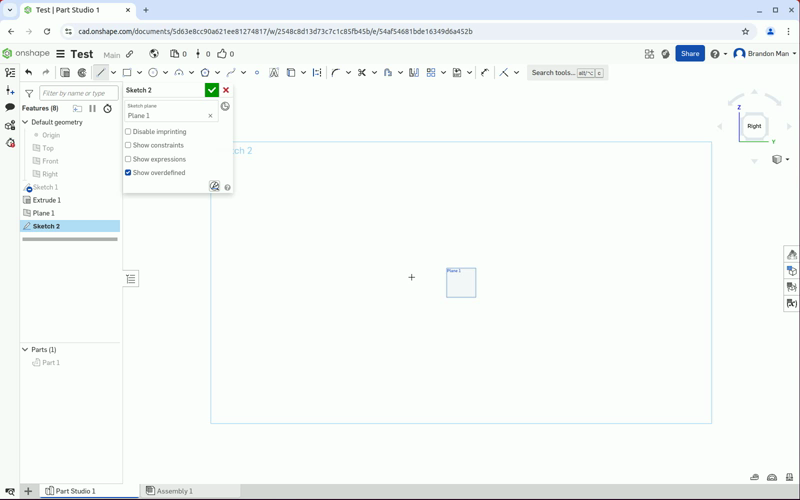
click(411, 276)
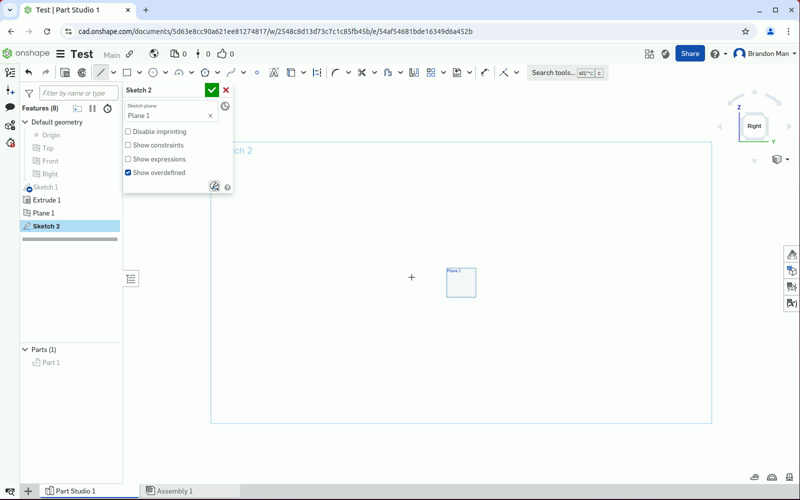
key_up(shift)
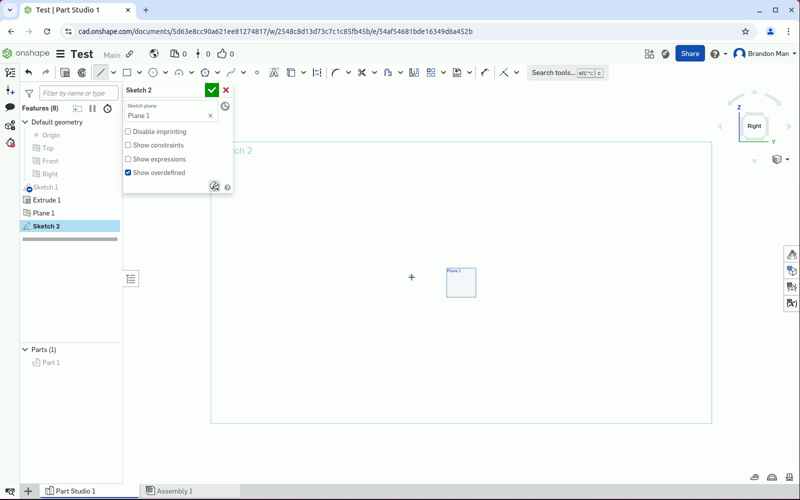
key_down(shift)
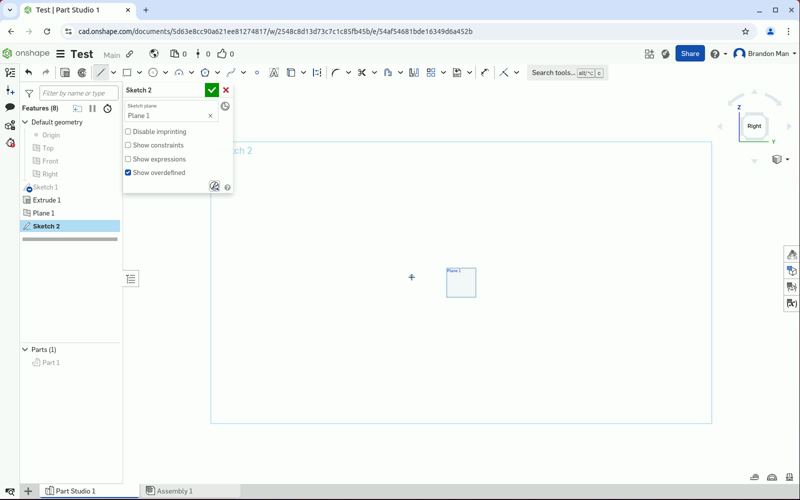
mouse_move(514, 277)
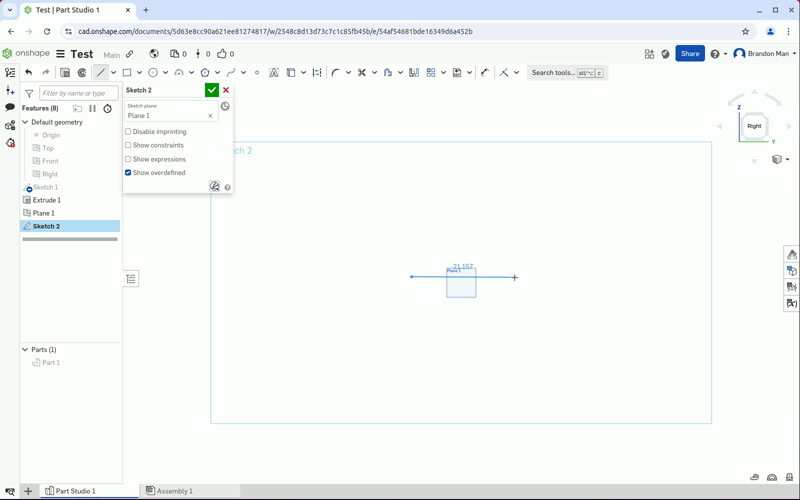
click(514, 277)
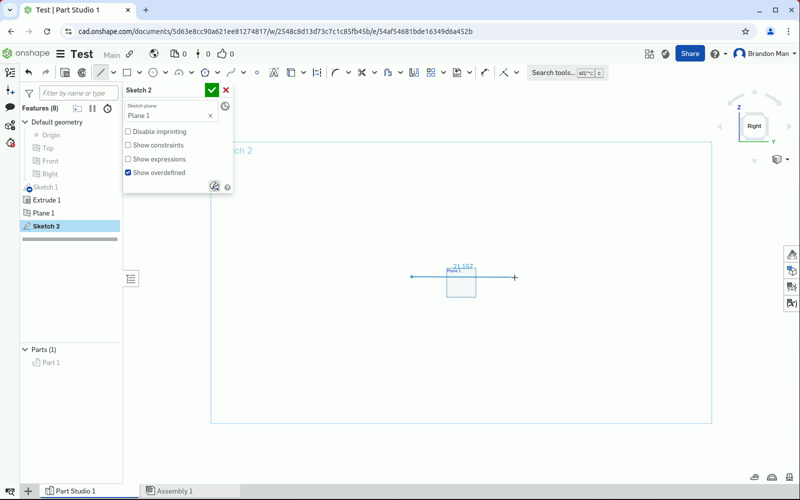
key_up(shift)
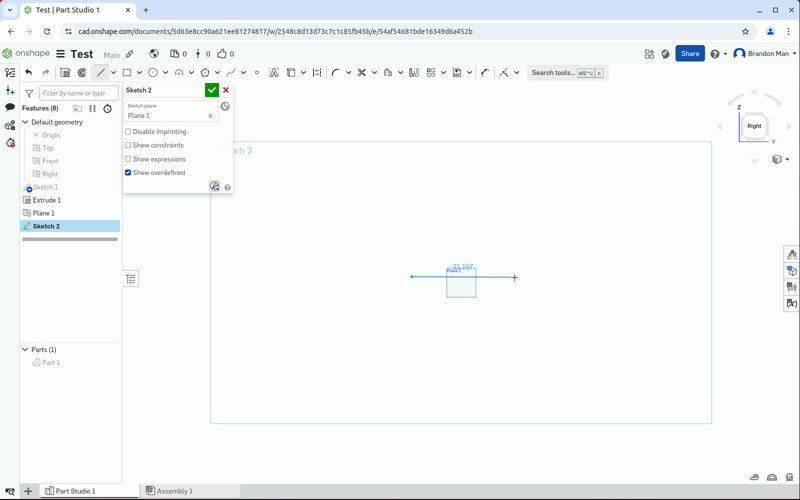
key_down(shift)
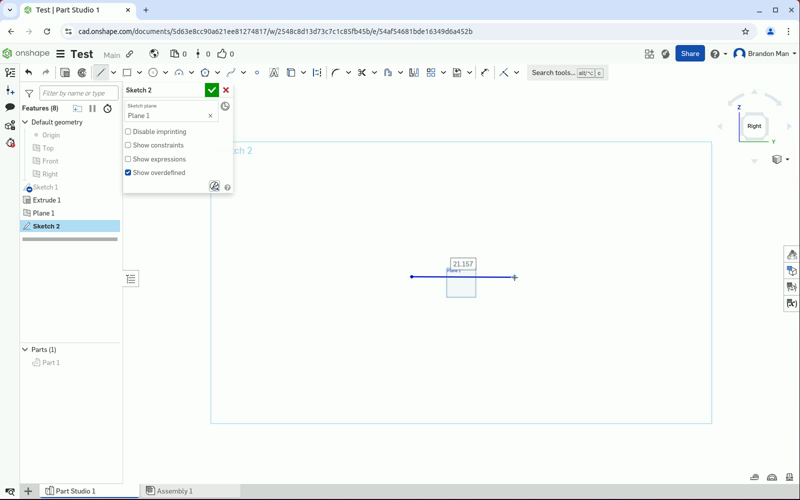
mouse_move(544, 277)
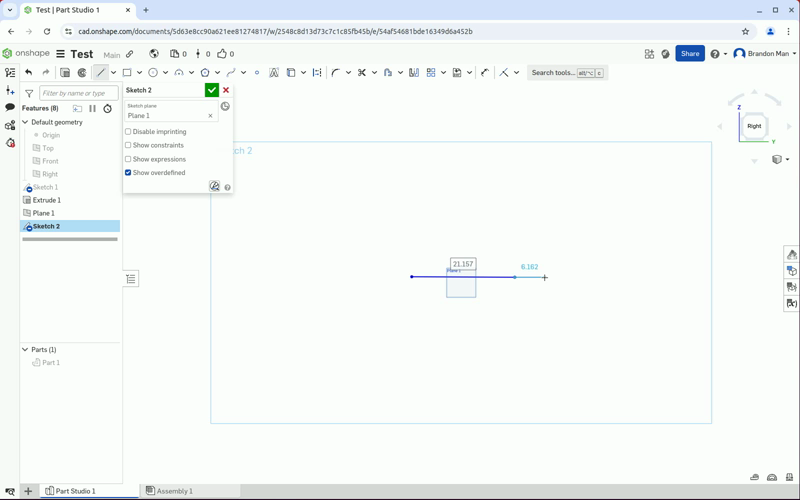
mouse_move(514, 256)
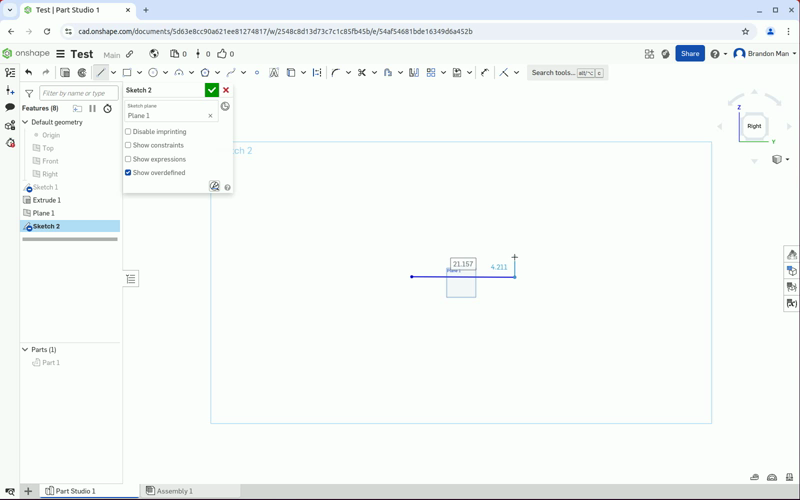
click(514, 256)
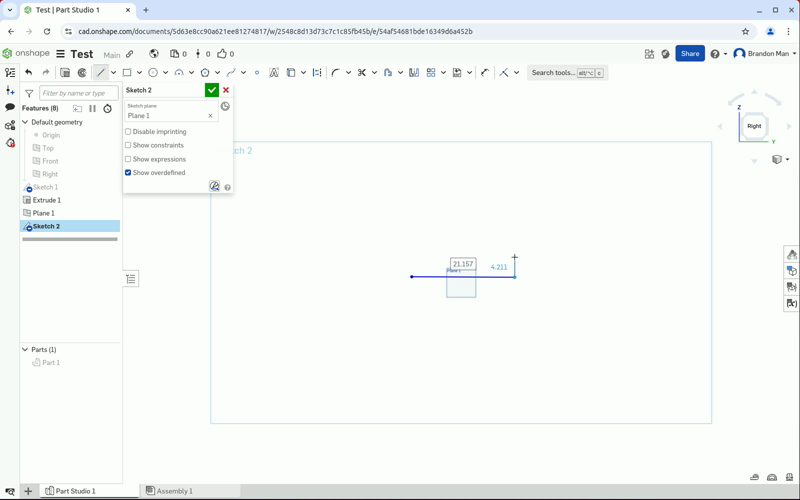
key_up(shift)
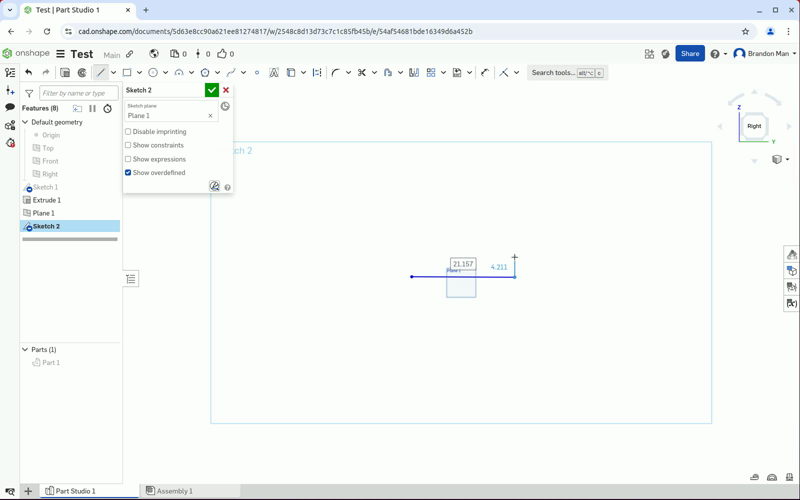
key_down(shift)
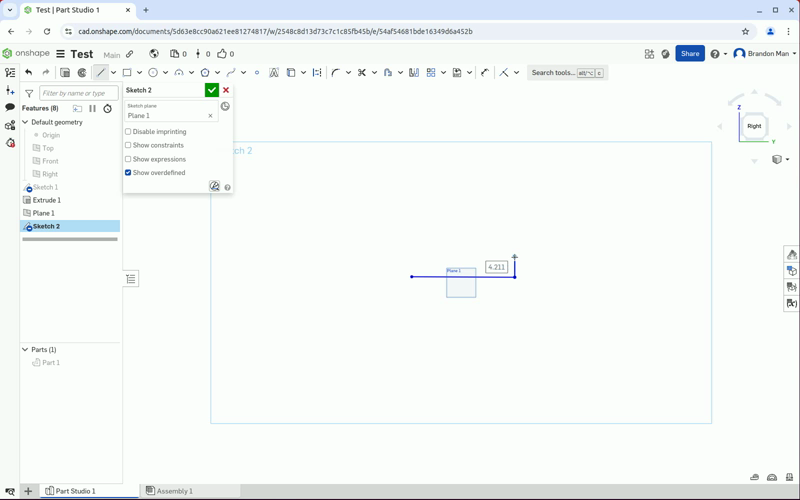
mouse_move(411, 256)
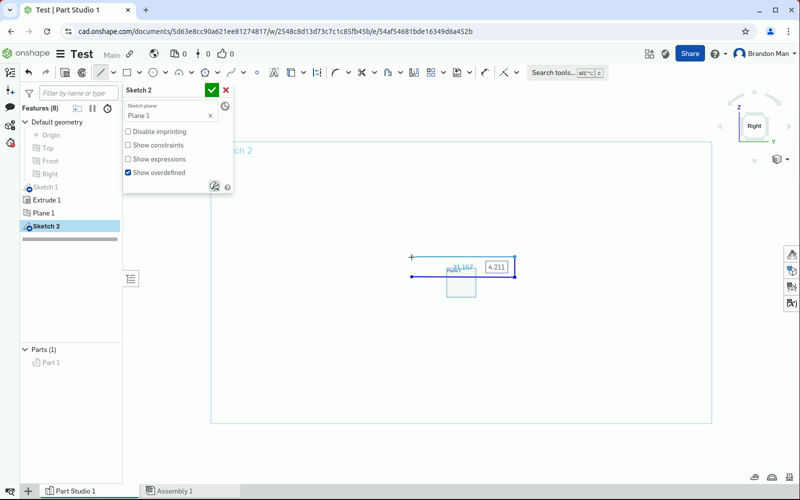
click(411, 256)
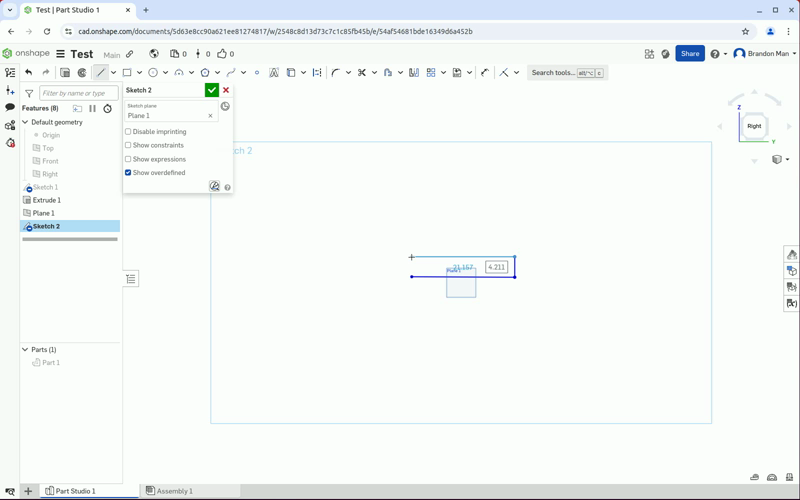
key_up(shift)
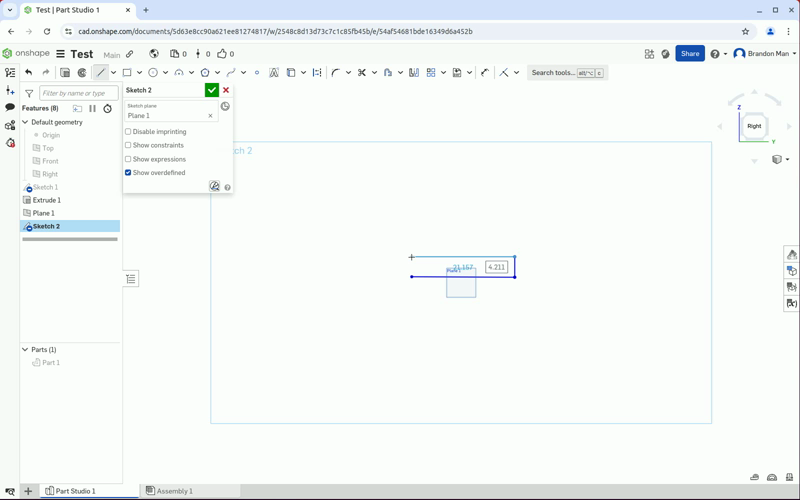
mouse_move(441, 256)
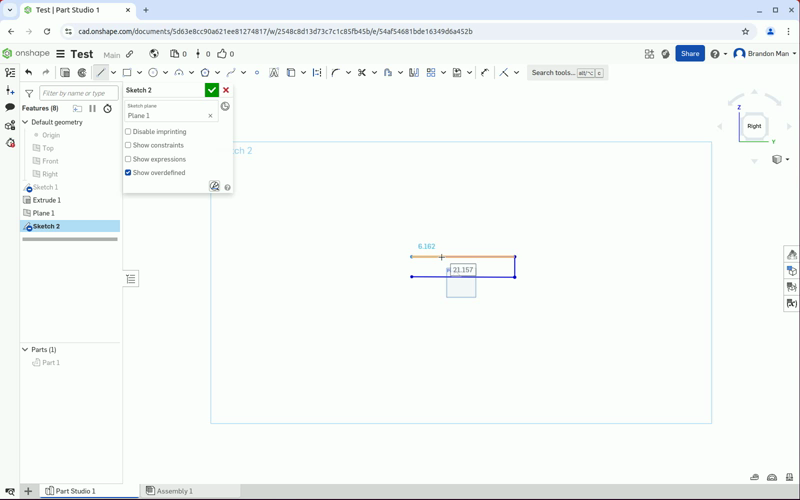
key_down(shift)
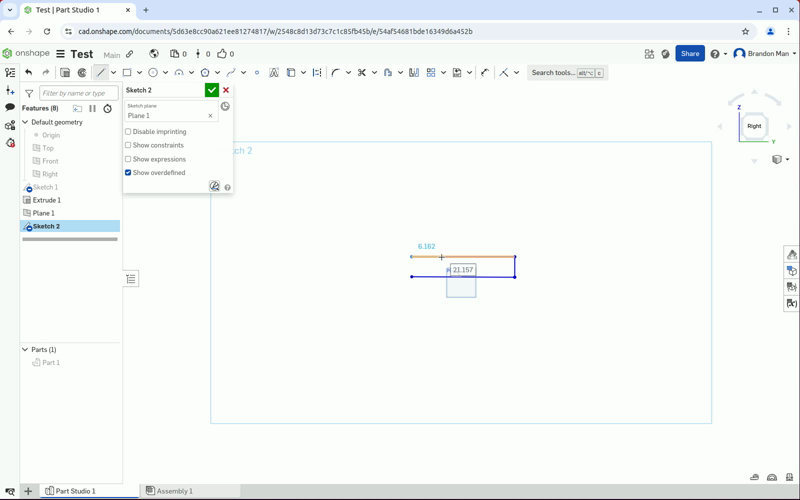
mouse_move(411, 276)
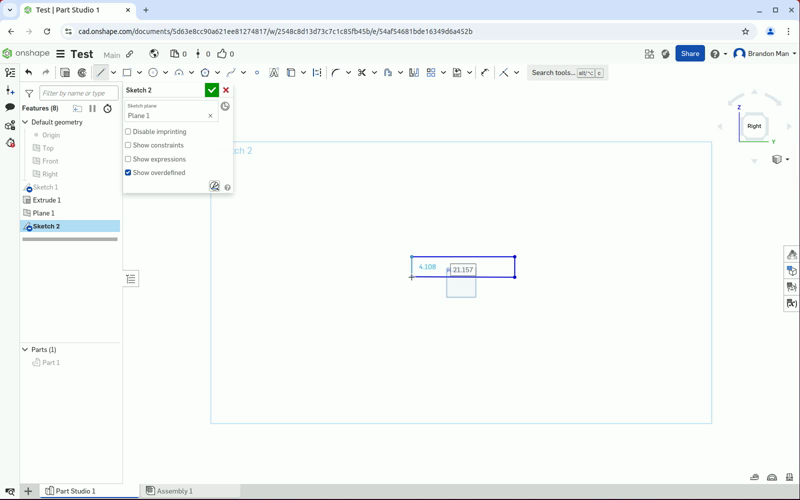
key_up(shift)
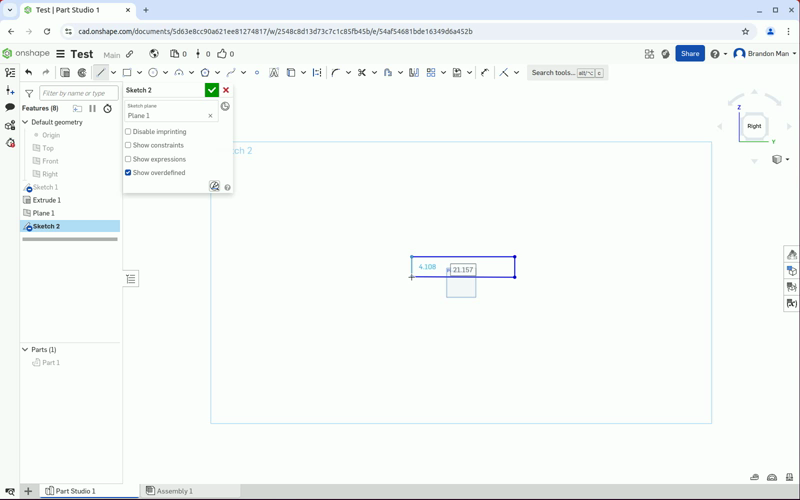
click(411, 276)
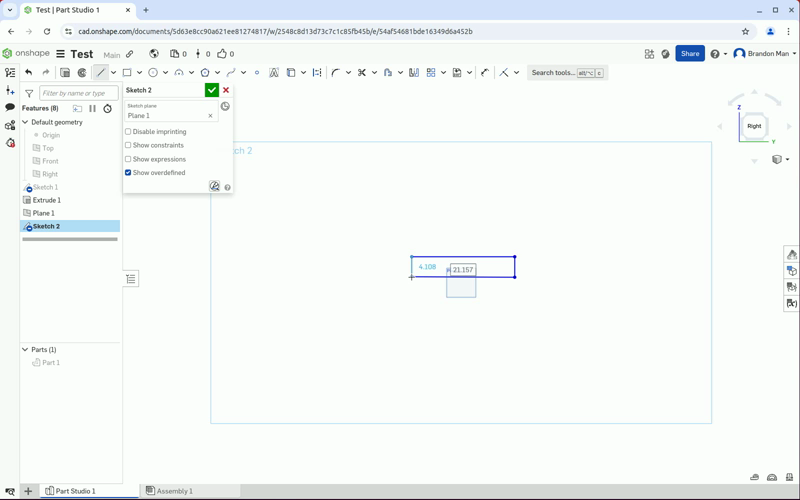
key(esc)
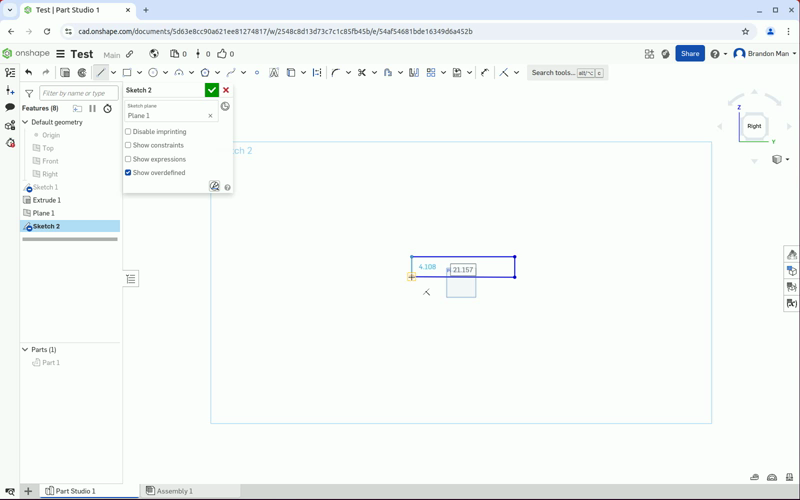
mouse_move(440, 272)
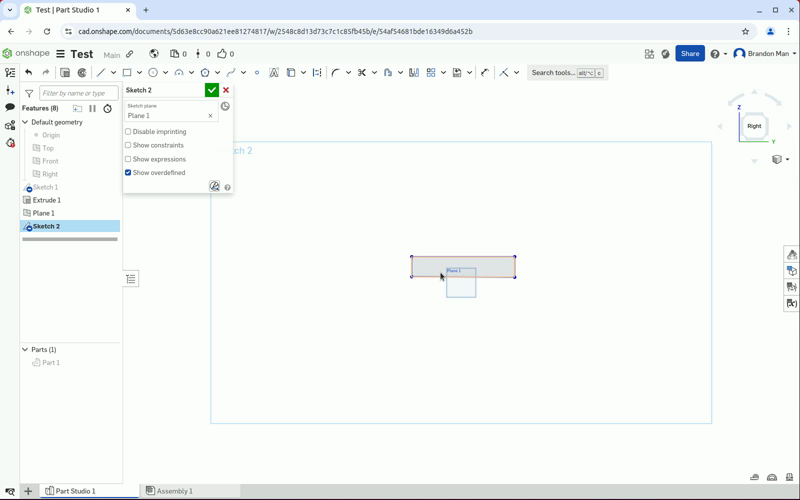
click(440, 272)
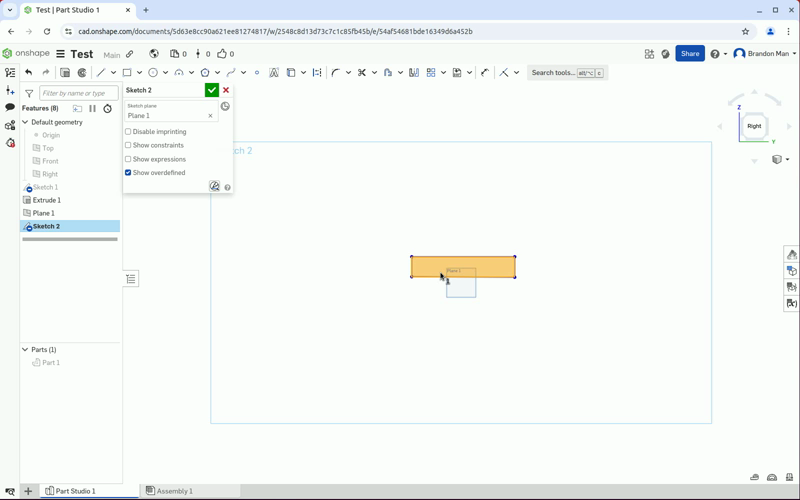
mouse_move(73, 352)
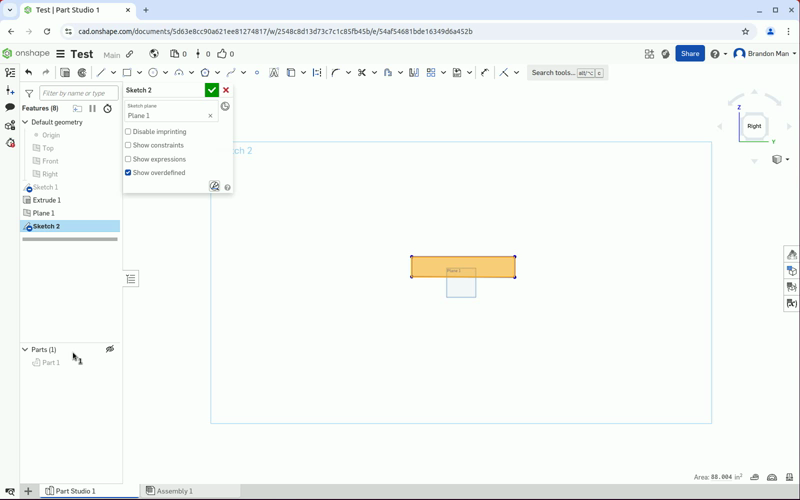
key(shift+y)
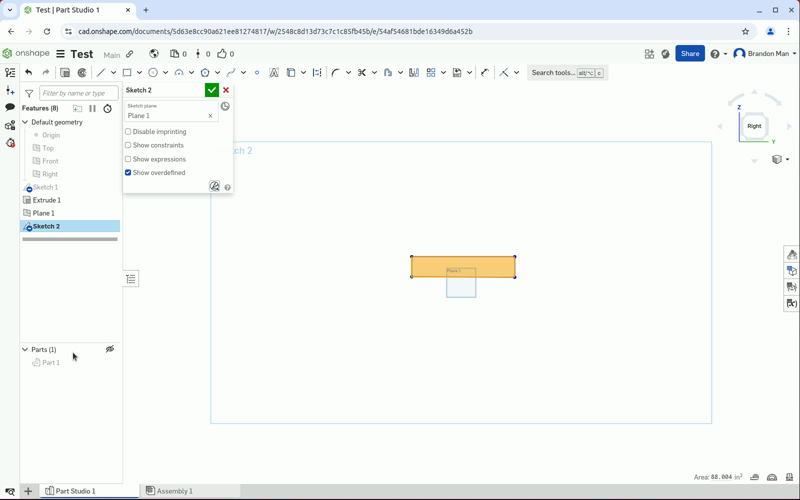
key(shift+e)
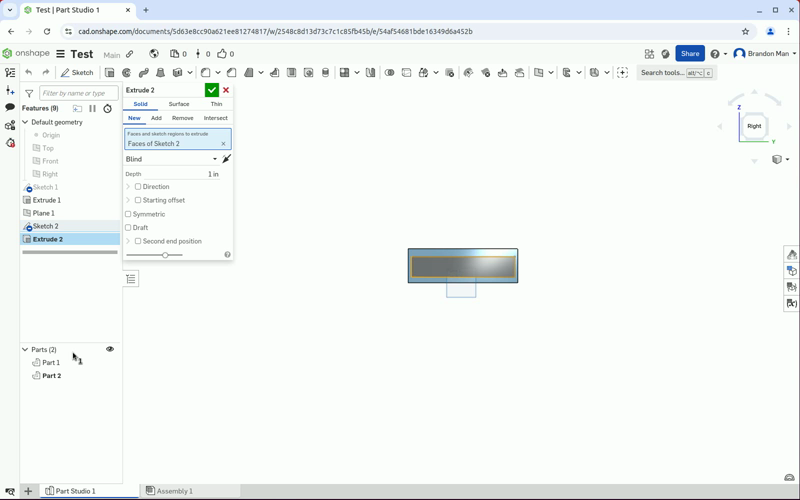
mouse_move(143, 106)
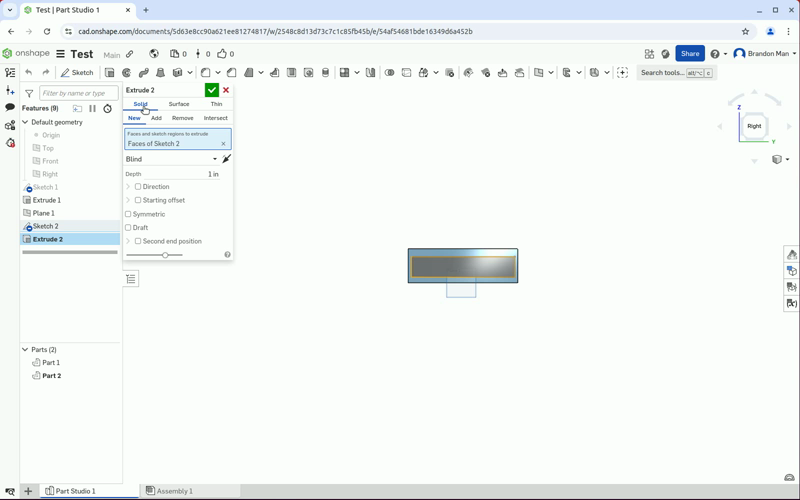
click(143, 106)
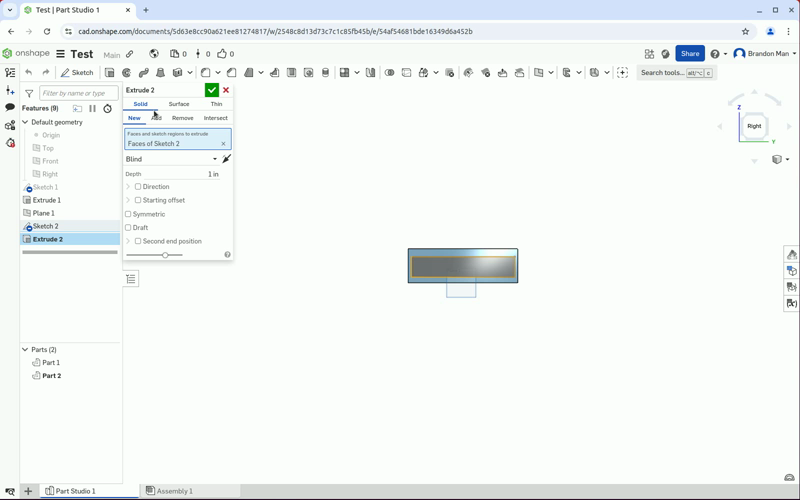
mouse_move(186, 120)
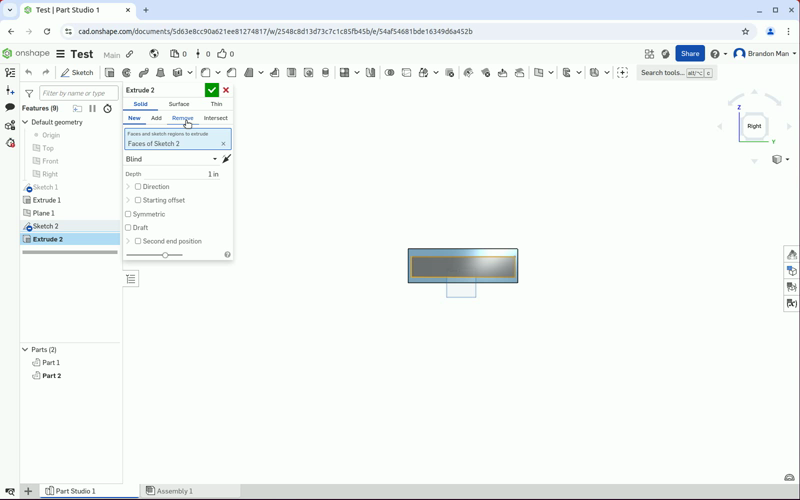
click(186, 120)
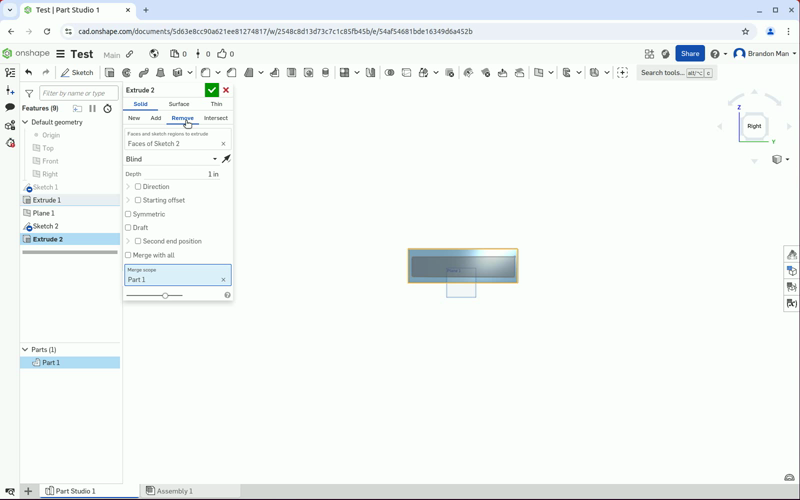
key(tab, 4)
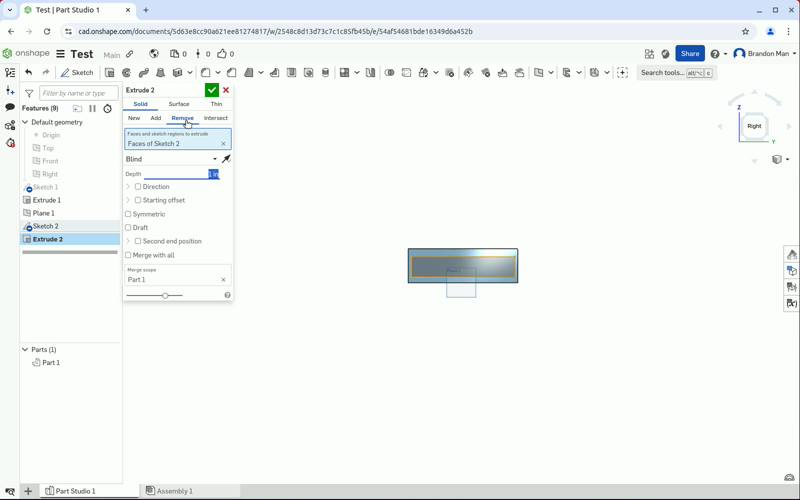
text(30.811)
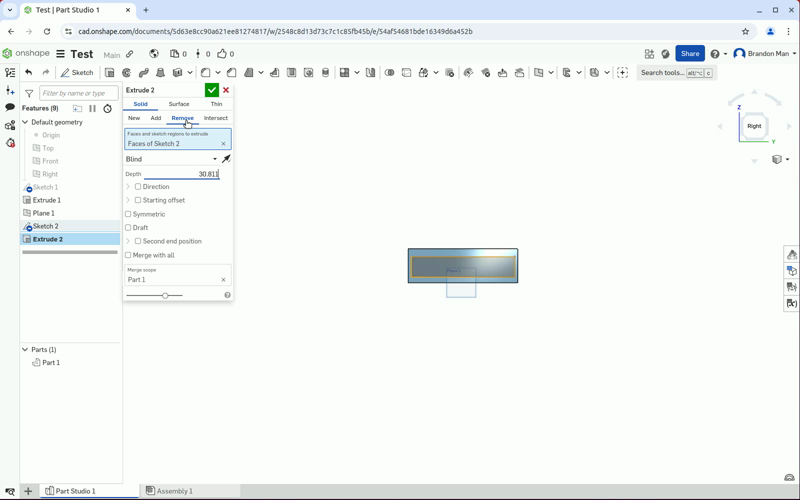
key(tab, 6)
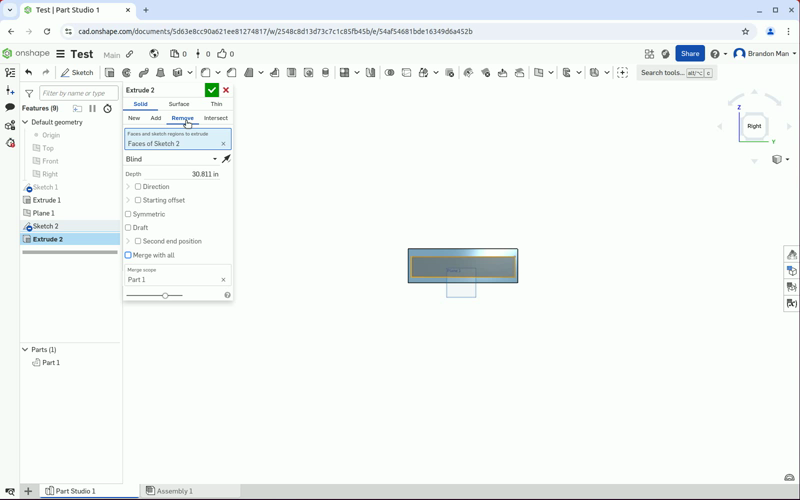
key(space)
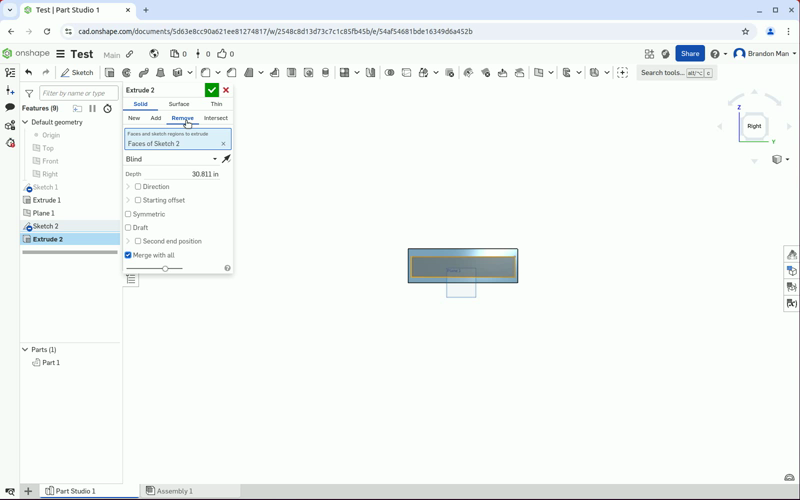
key(enter)
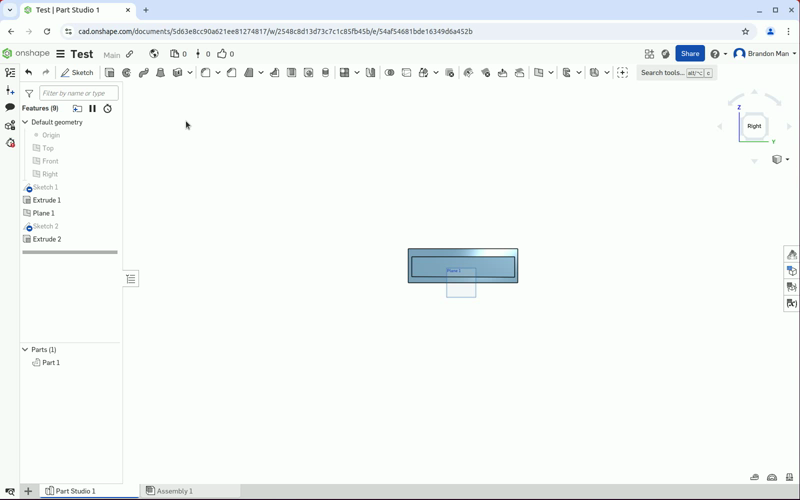
key(shift+h)
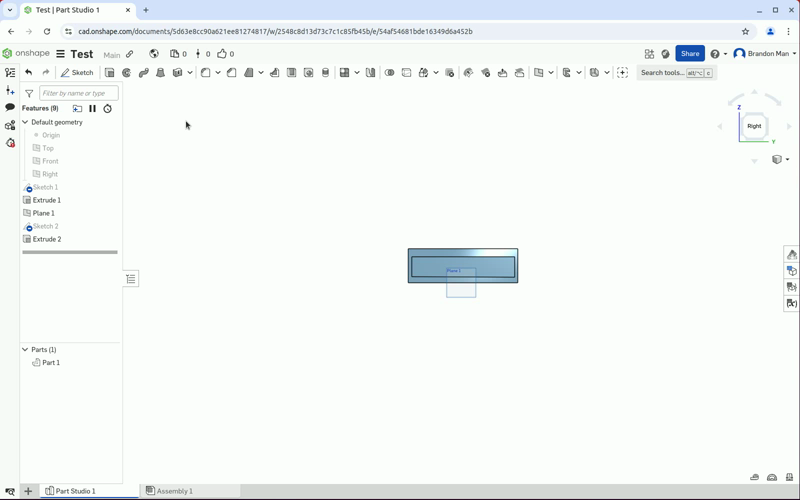
key(shift+h)
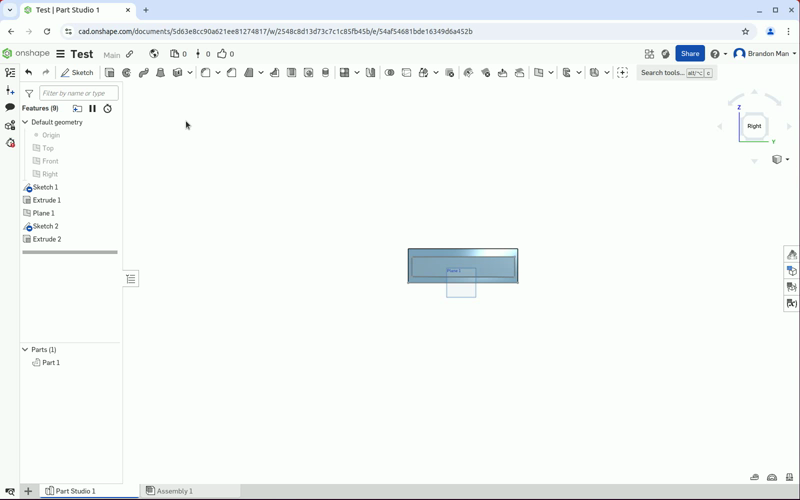
key(shift+7)
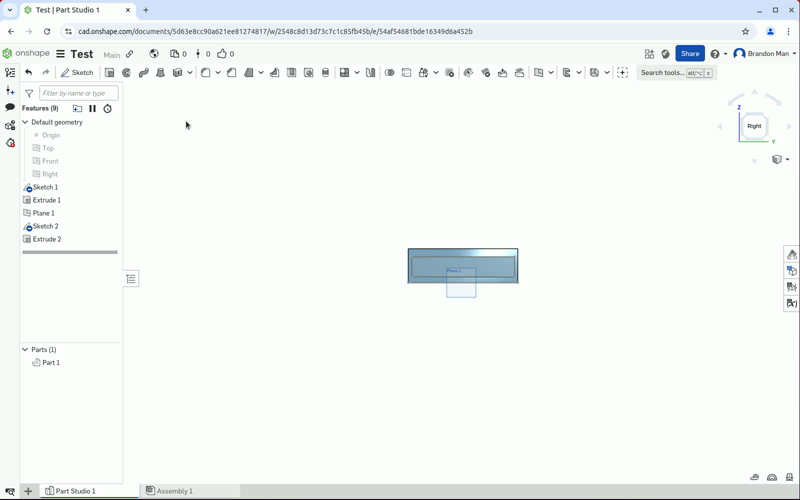
key(right, 2)
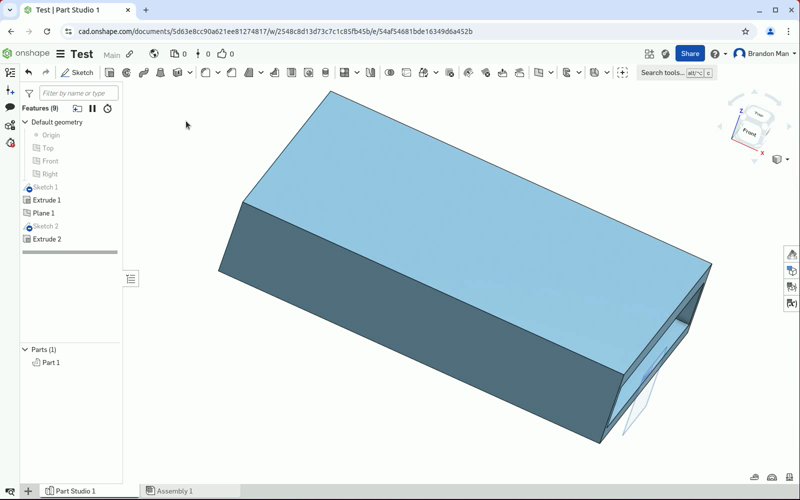
key(down, 2)
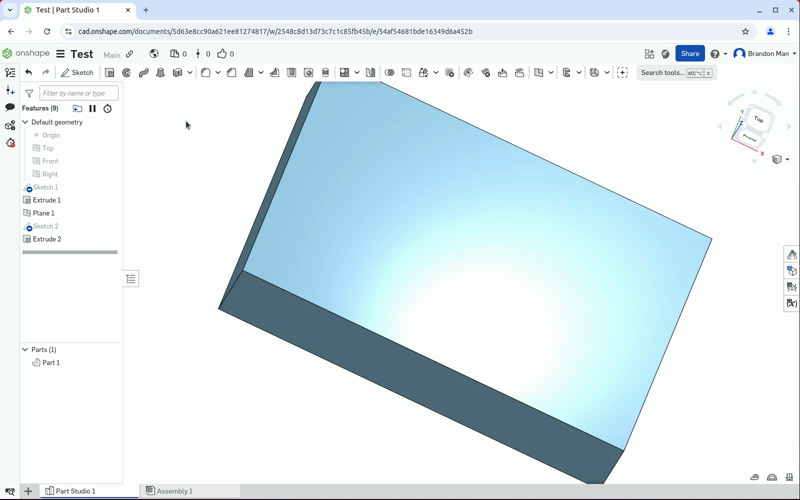
key(up, 2)
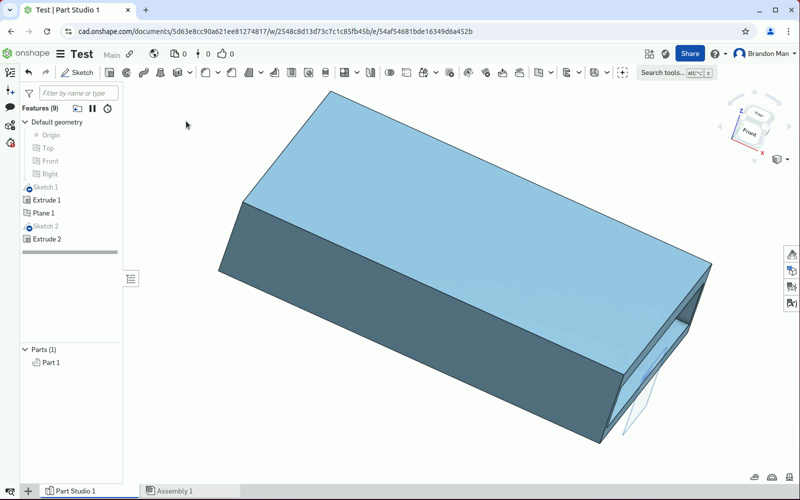
key(left, 2)
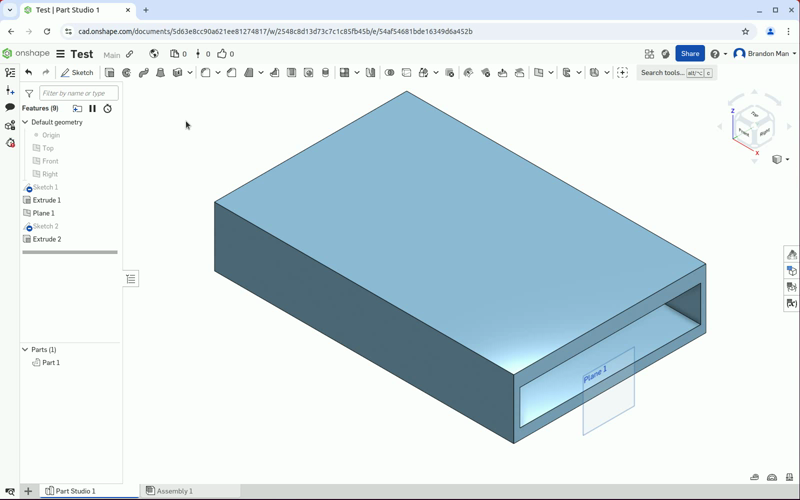
mouse_move(73, 189)
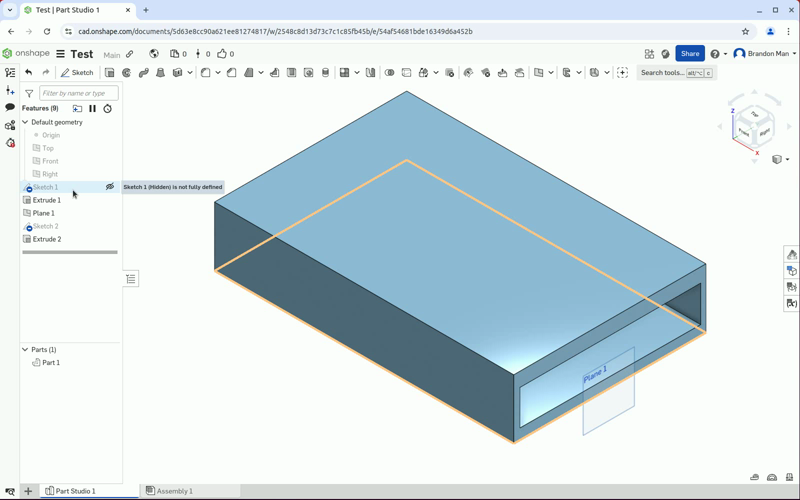
click(73, 189)